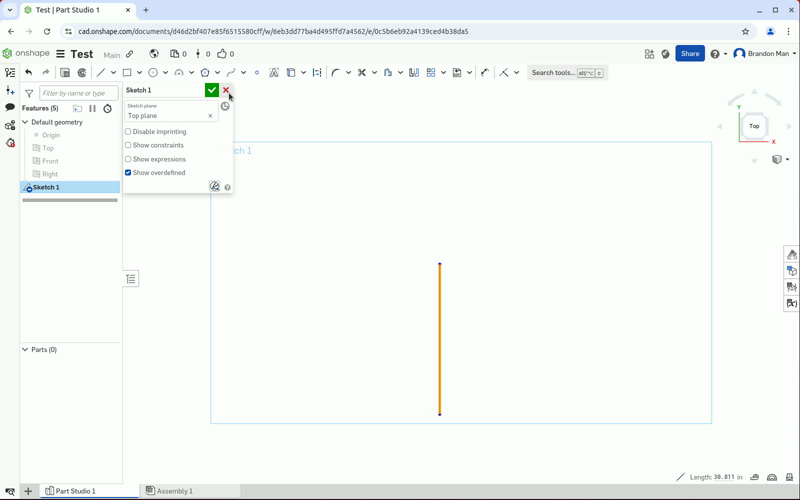
key(shift+h)
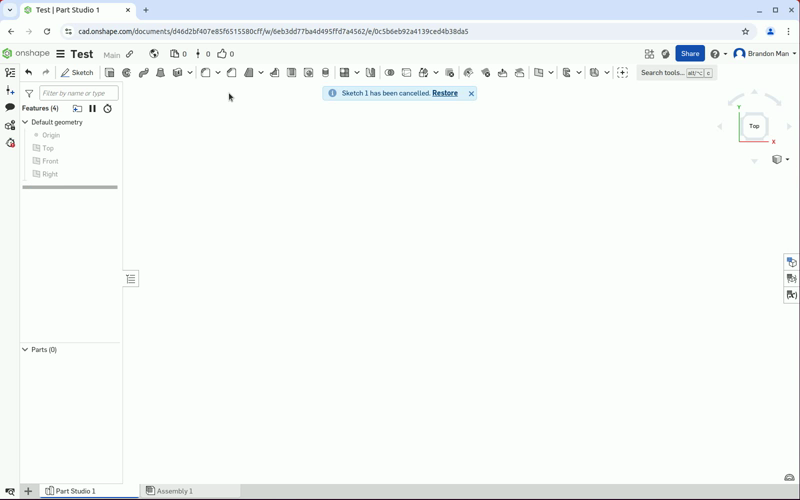
mouse_move(73, 352)
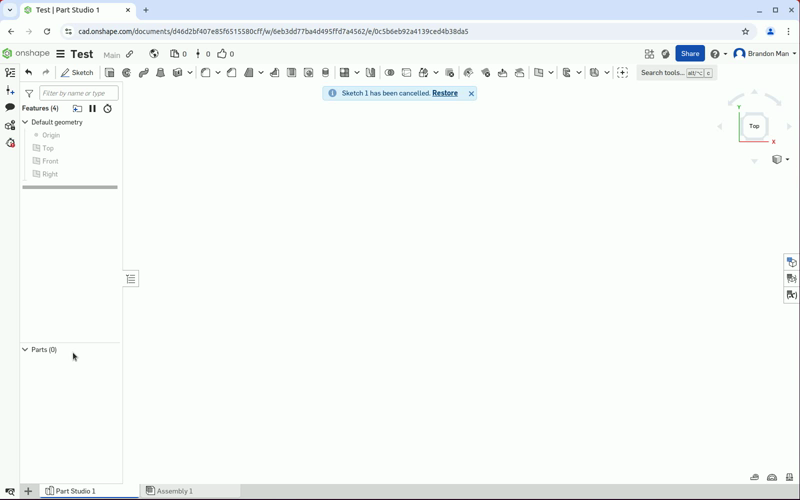
key(y)
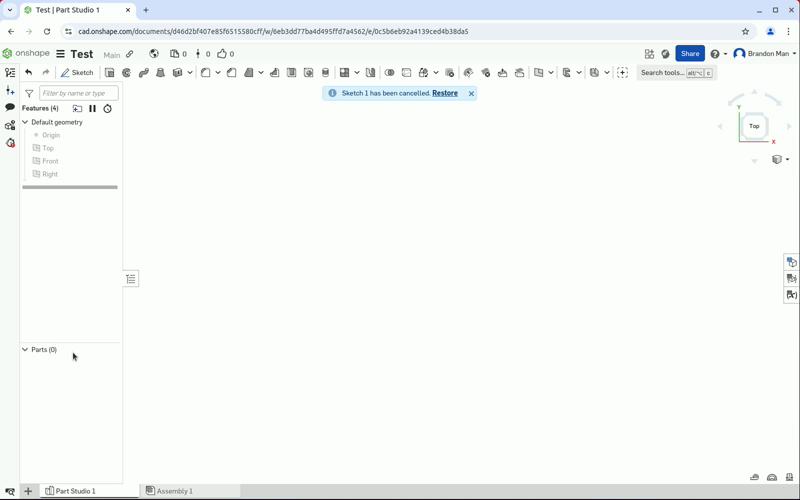
key(shift+p)
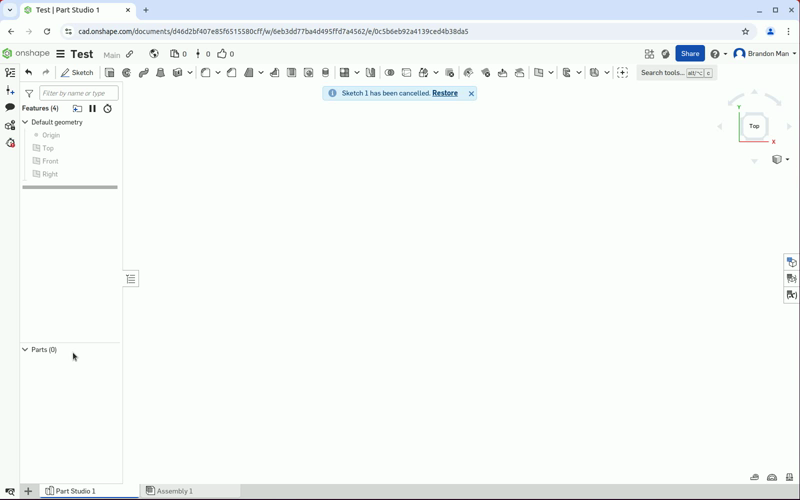
key(space)
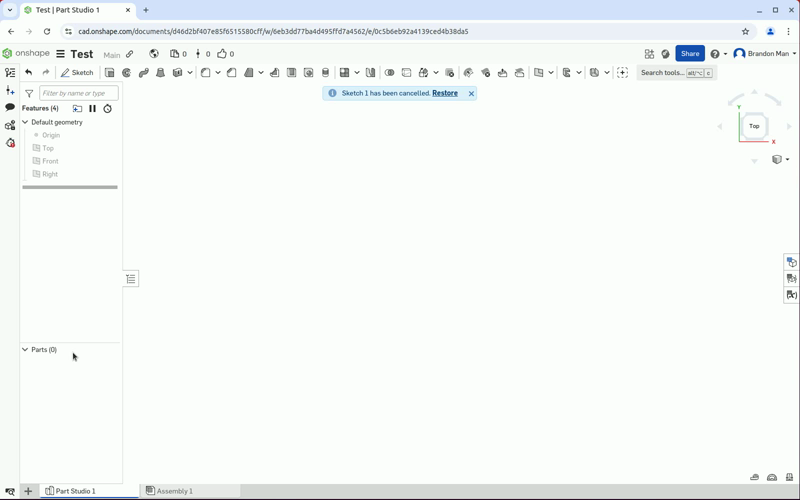
key_down(shift)
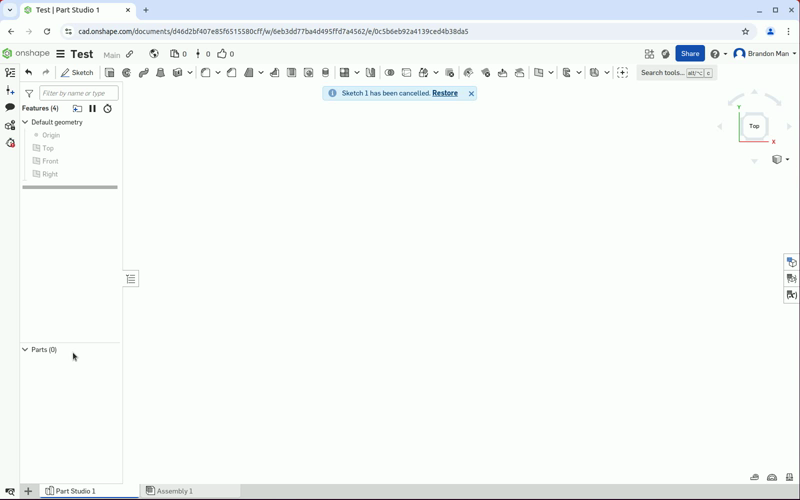
key(up)
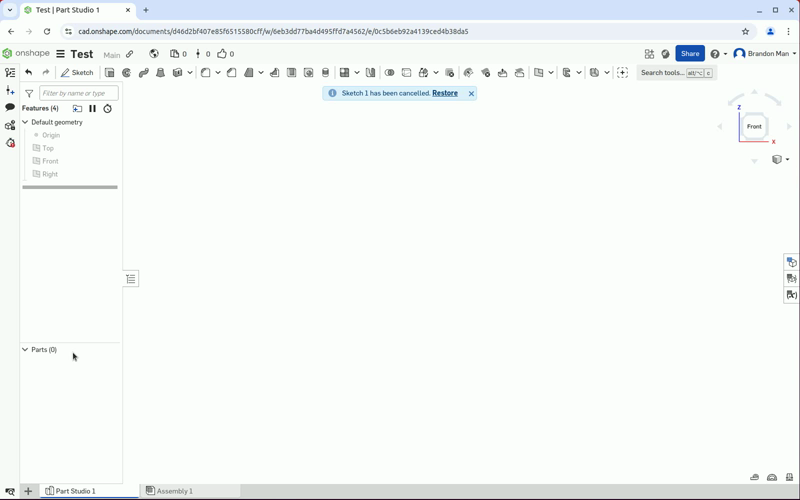
key_up(shift)
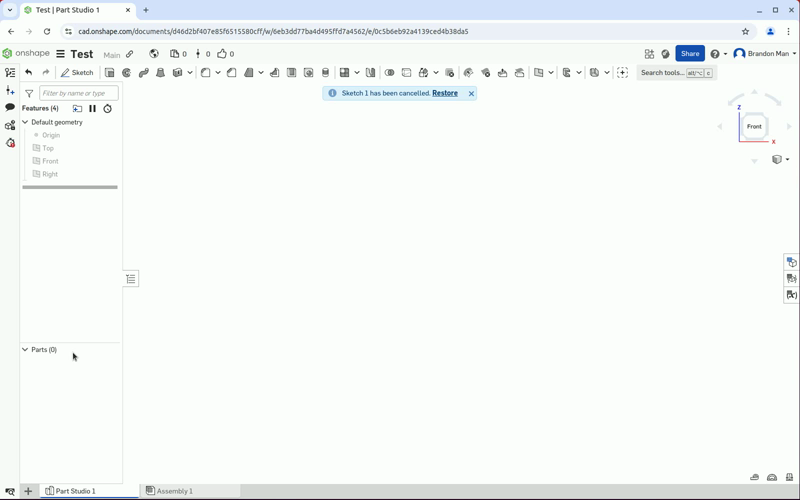
mouse_move(73, 352)
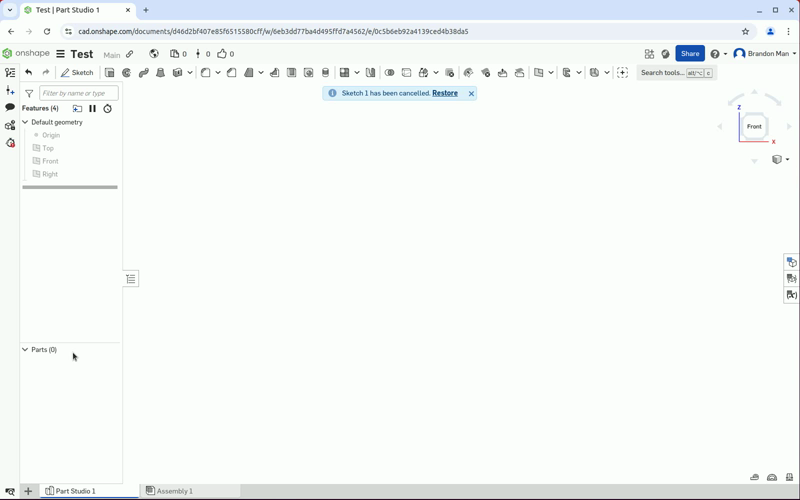
key(shift+y)
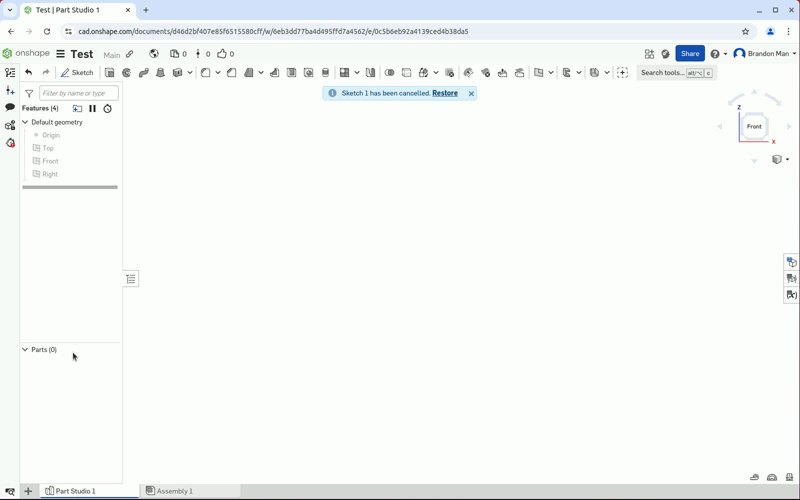
key(shift+s)
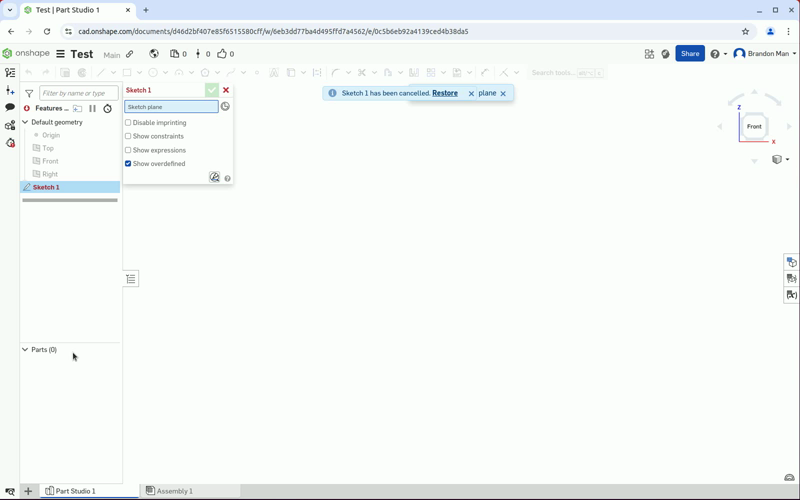
mouse_move(73, 163)
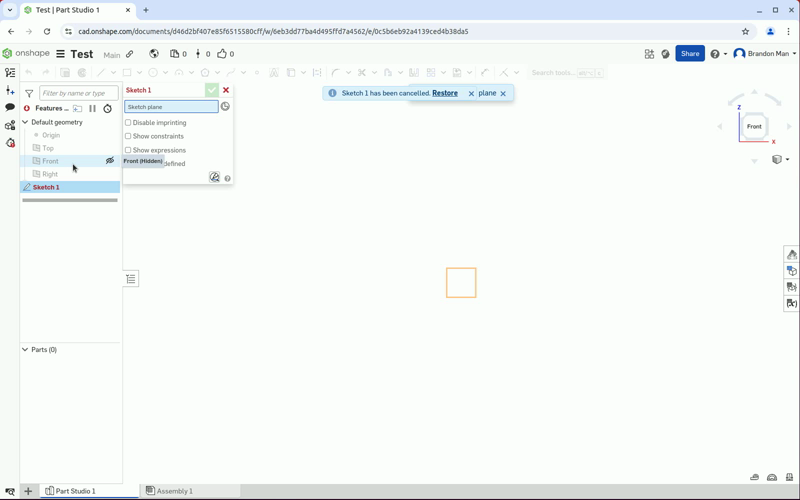
click(73, 163)
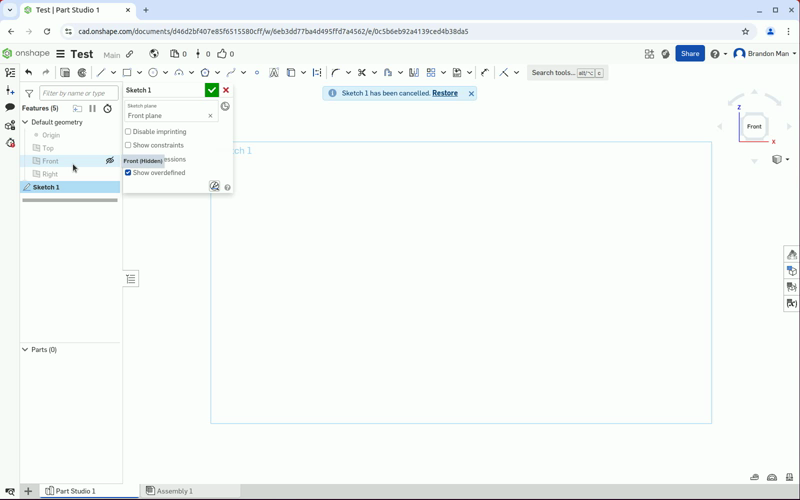
mouse_move(73, 352)
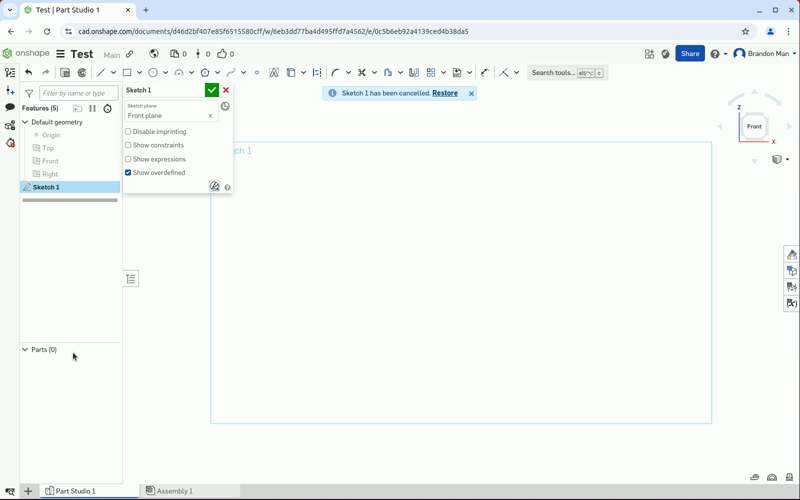
key(y)
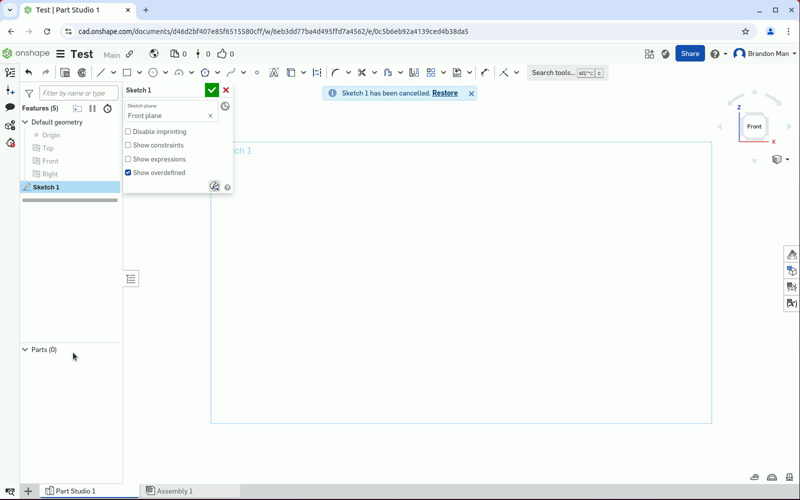
key(l)
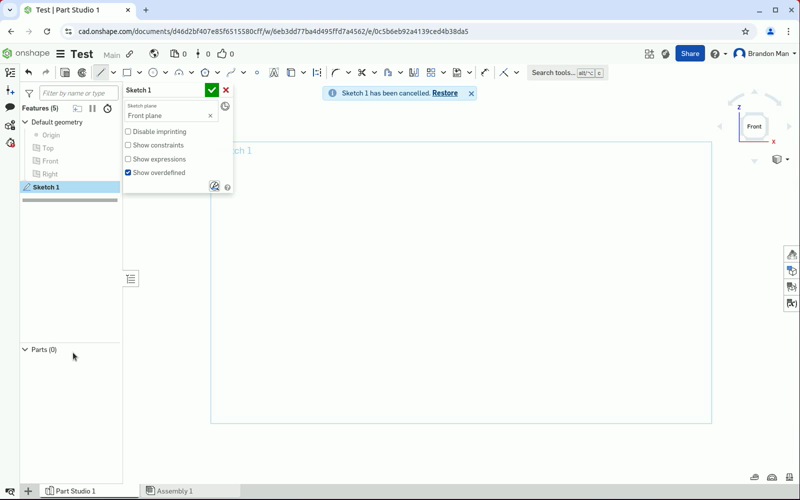
key_down(shift)
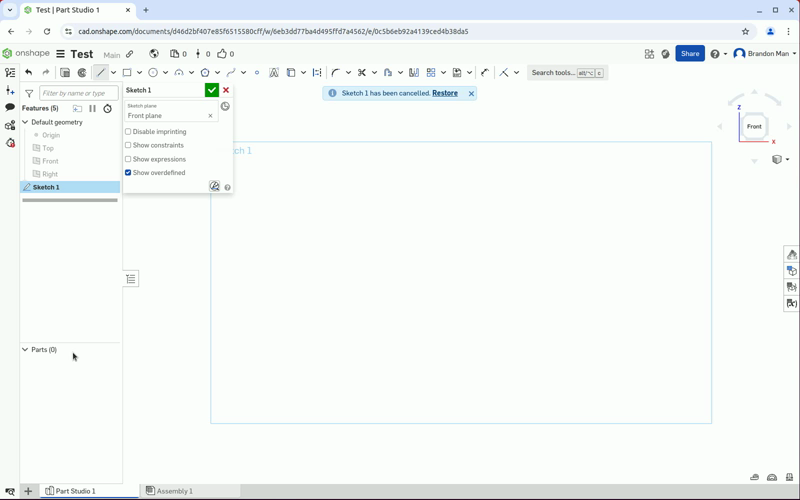
mouse_move(404, 395)
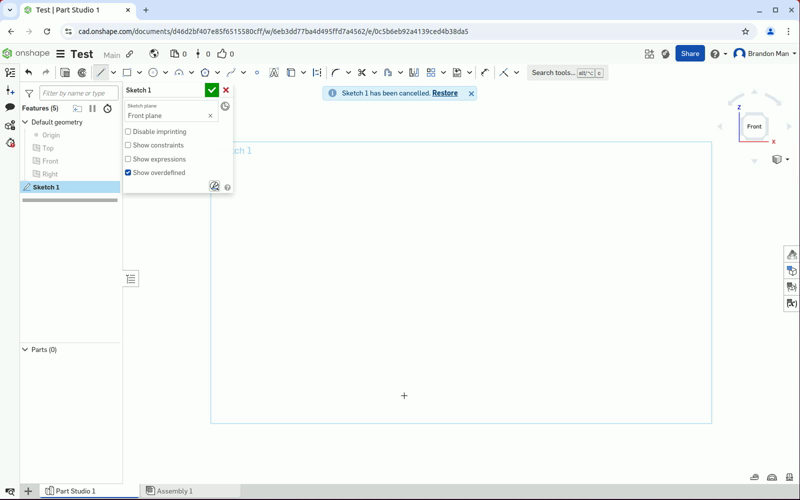
click(404, 395)
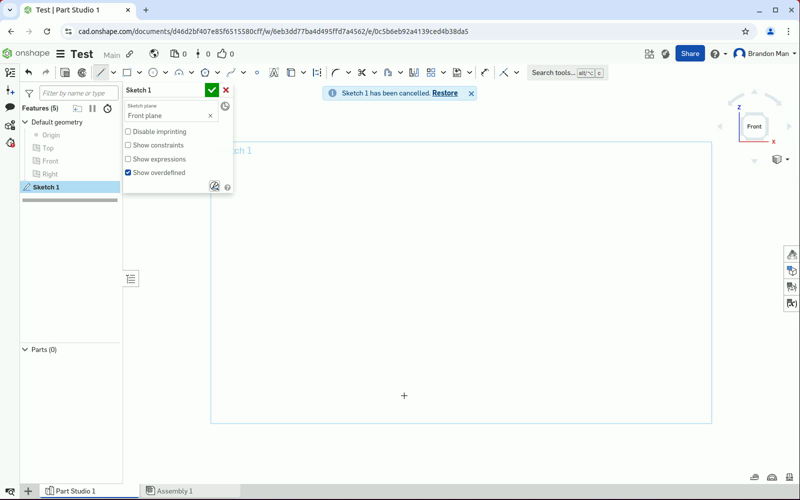
key_up(shift)
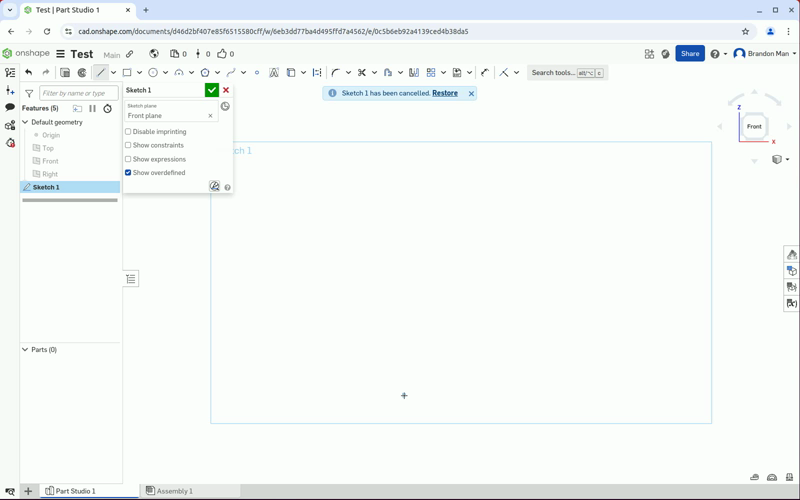
key_down(shift)
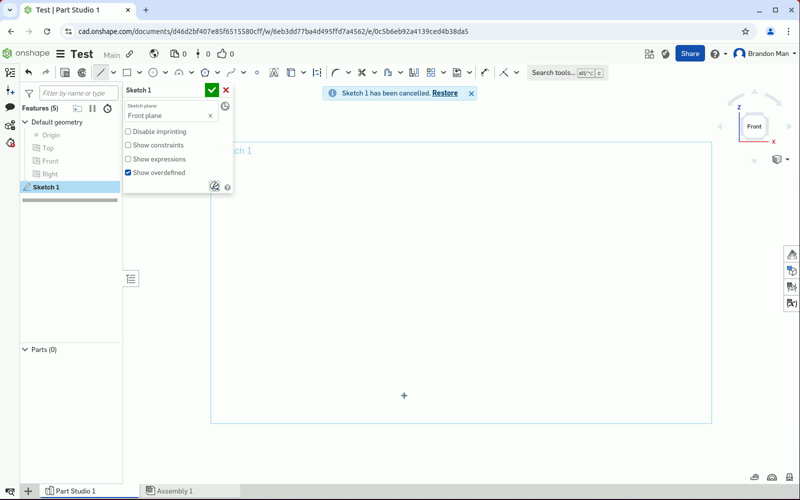
mouse_move(540, 395)
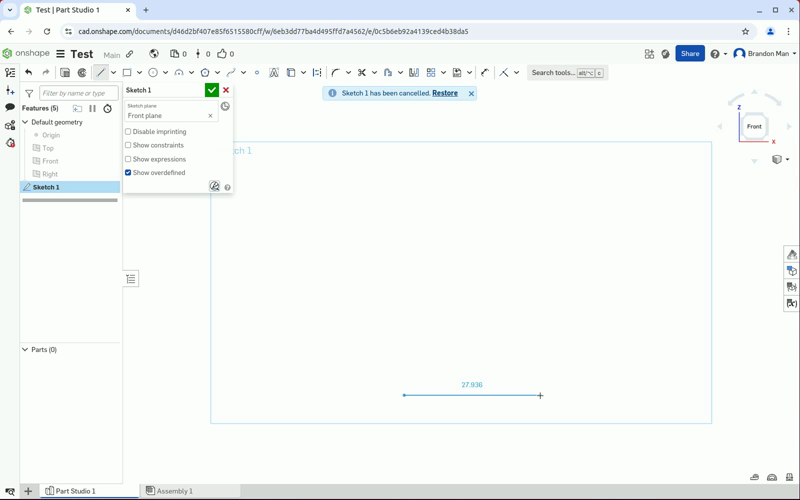
click(540, 395)
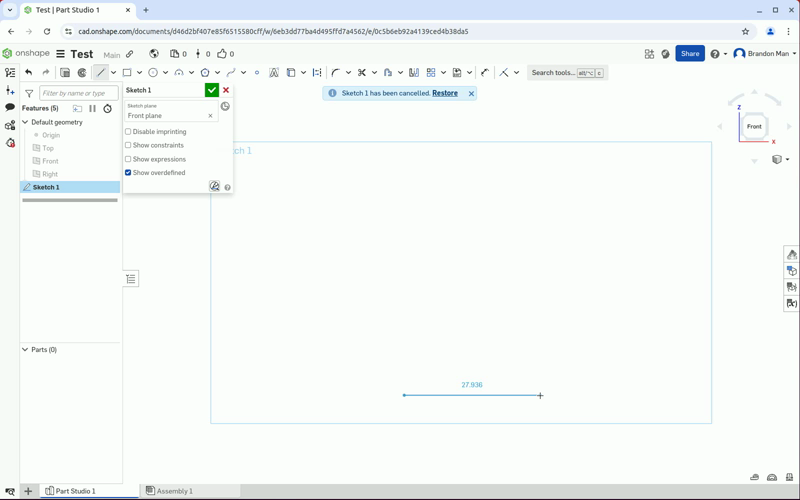
key_up(shift)
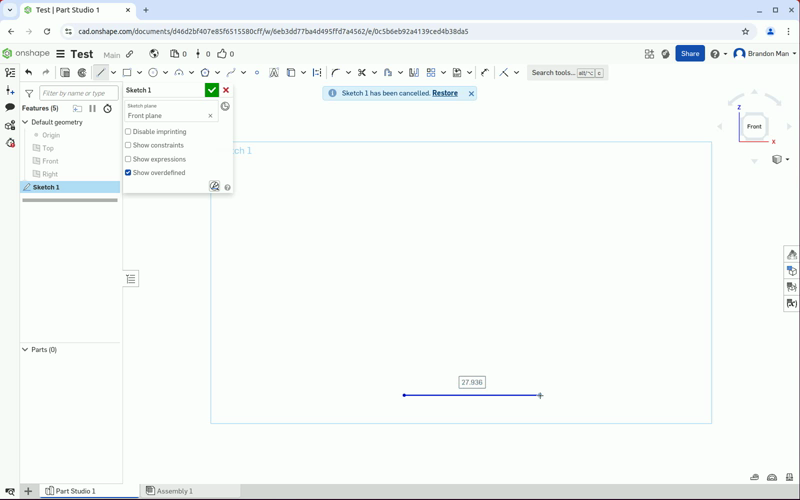
key_down(shift)
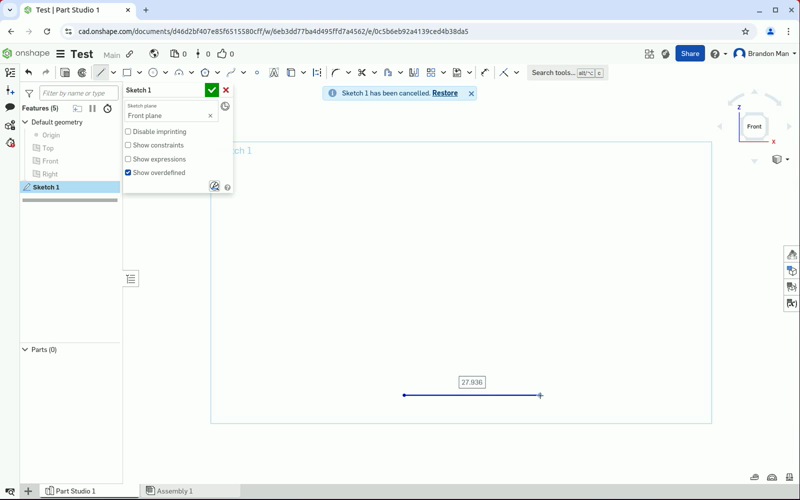
mouse_move(540, 269)
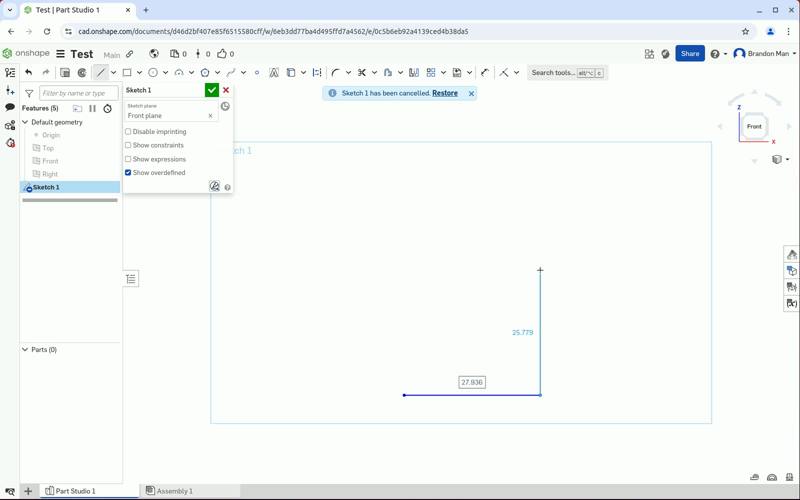
click(540, 269)
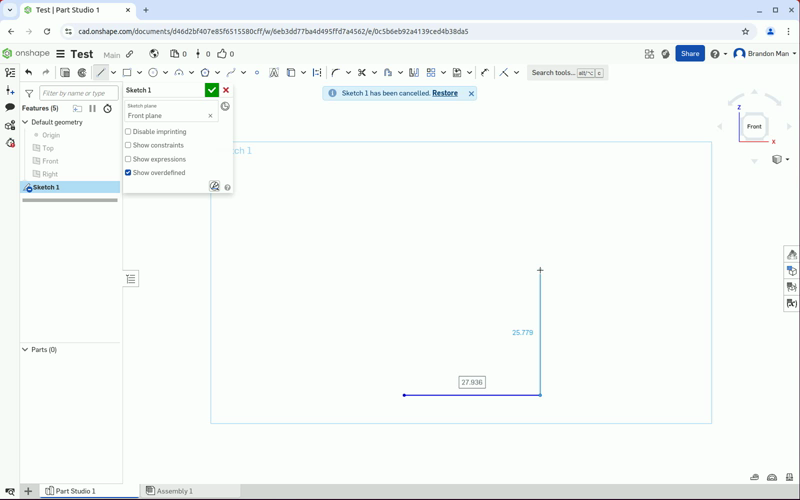
key_up(shift)
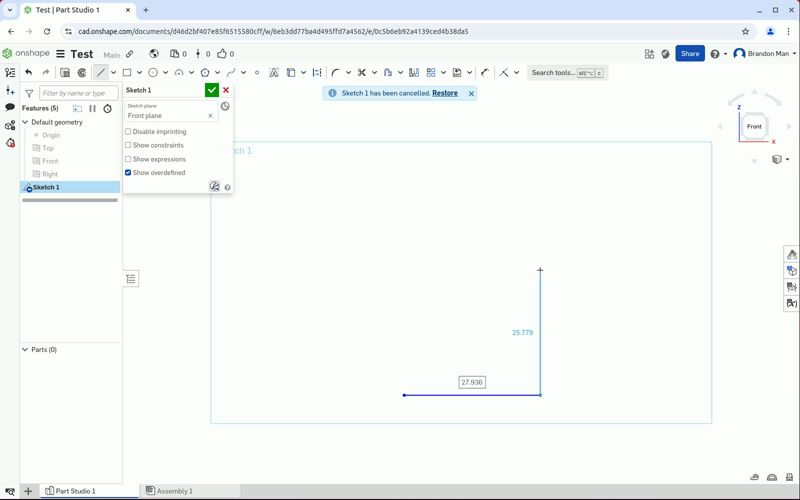
key_down(shift)
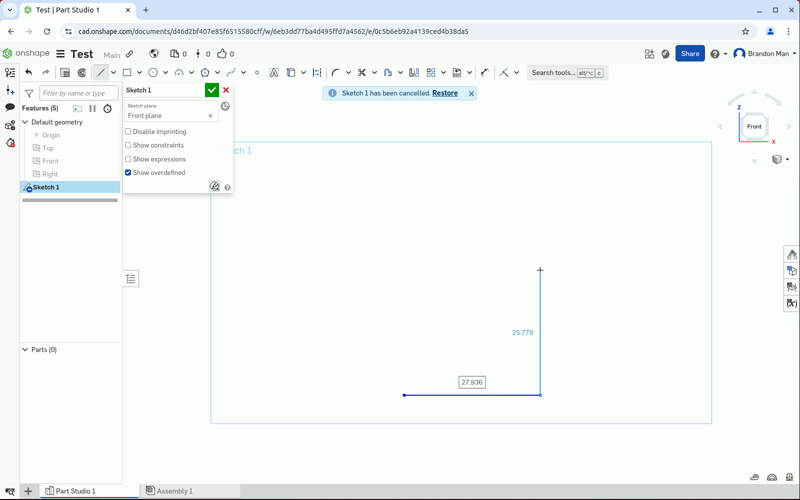
mouse_move(570, 269)
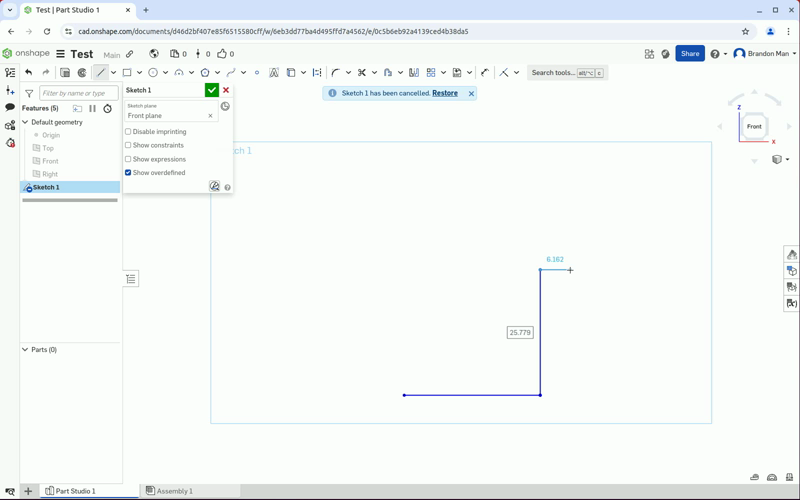
mouse_move(503, 269)
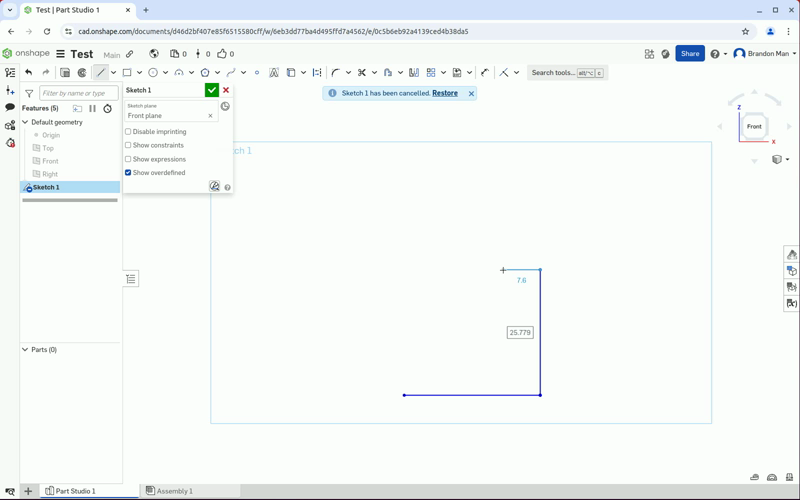
click(503, 269)
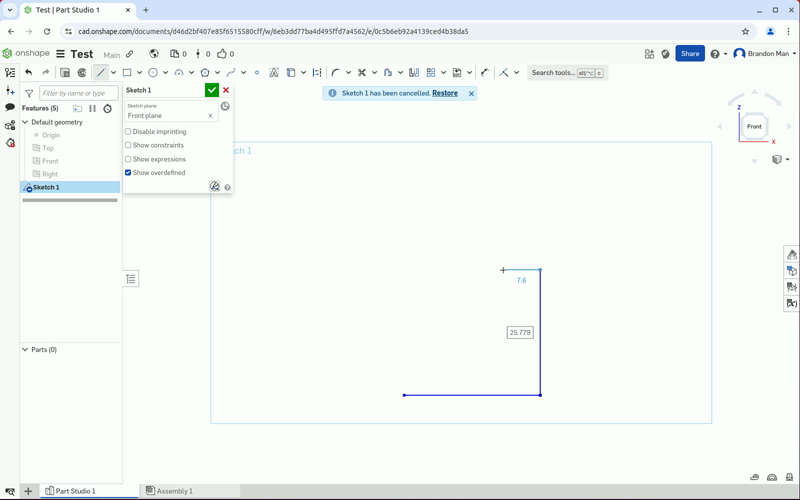
key_up(shift)
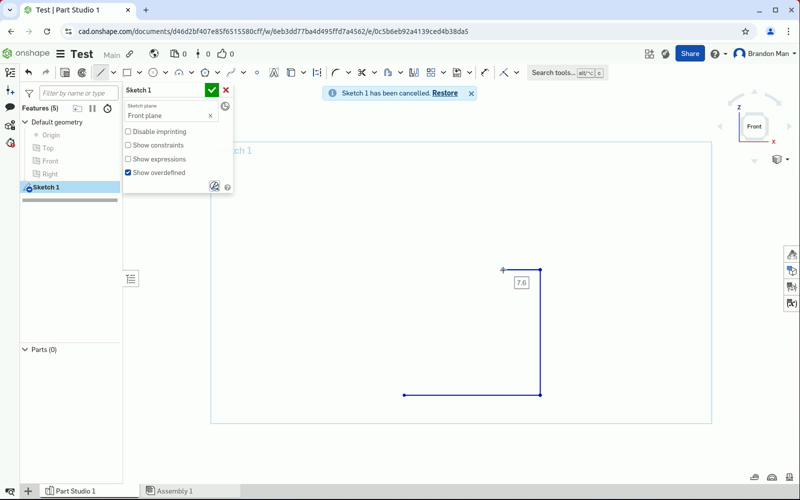
key_down(shift)
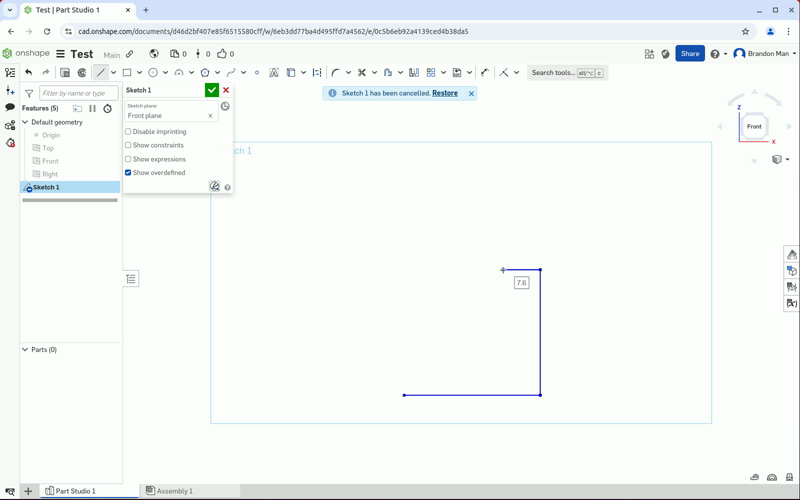
mouse_move(533, 269)
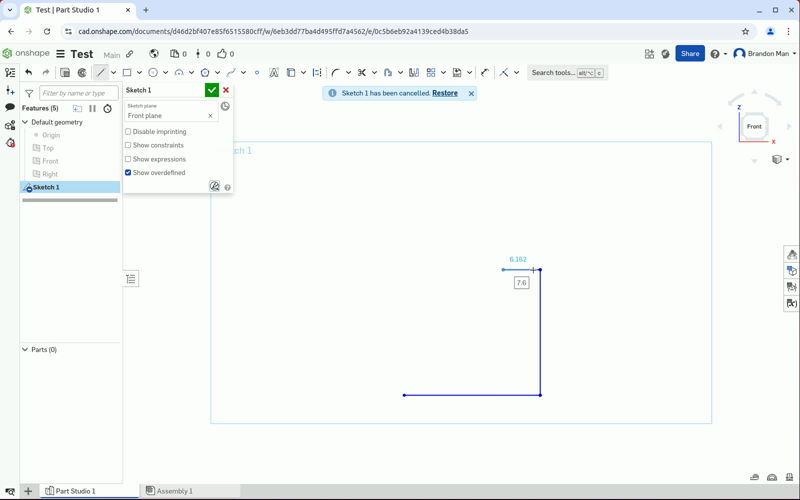
mouse_move(503, 306)
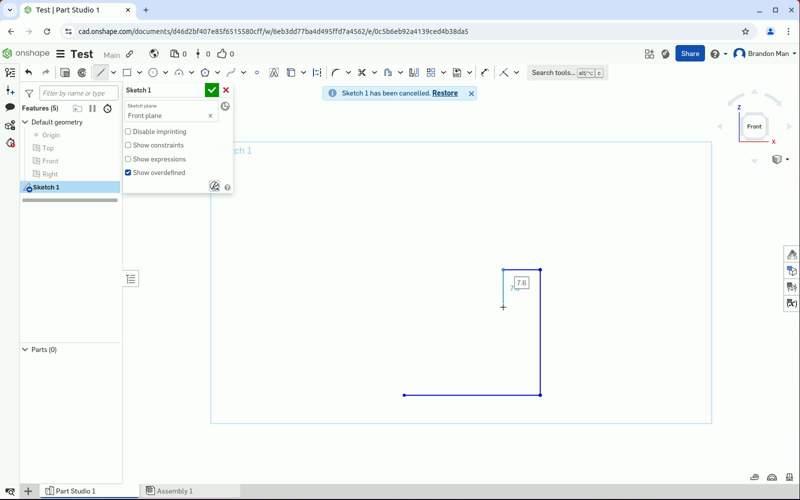
click(503, 306)
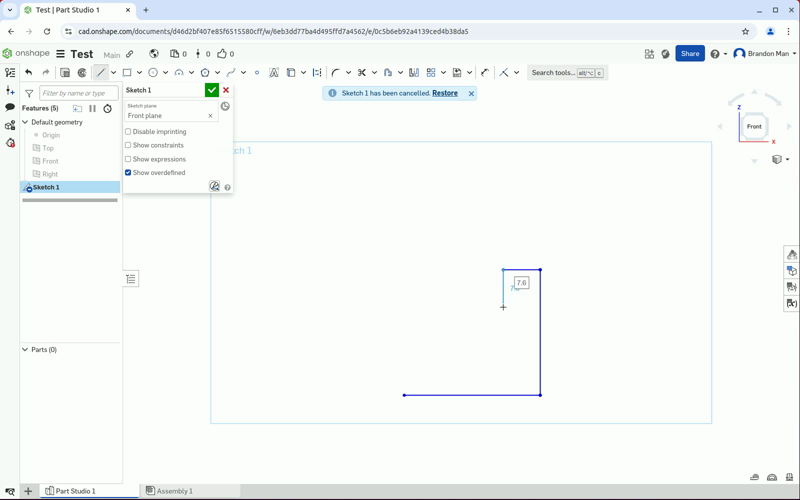
key_up(shift)
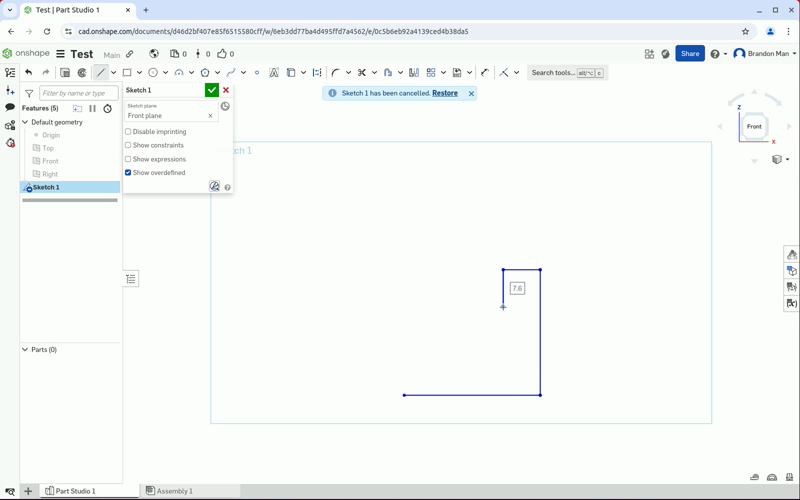
key_down(shift)
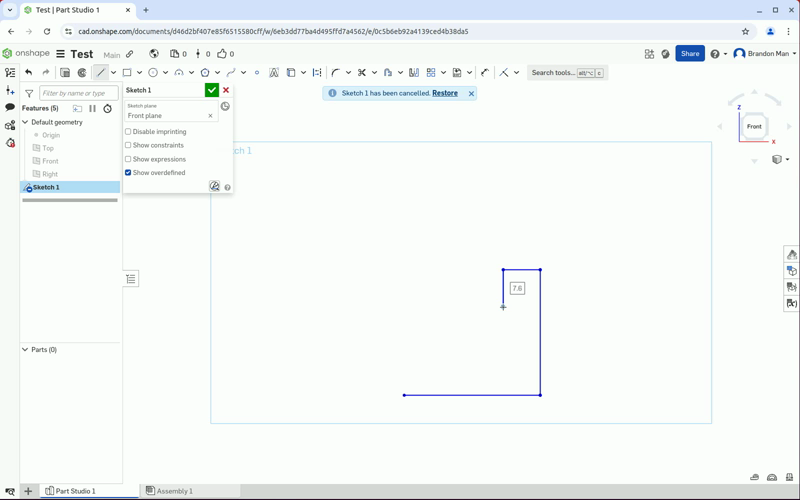
mouse_move(440, 306)
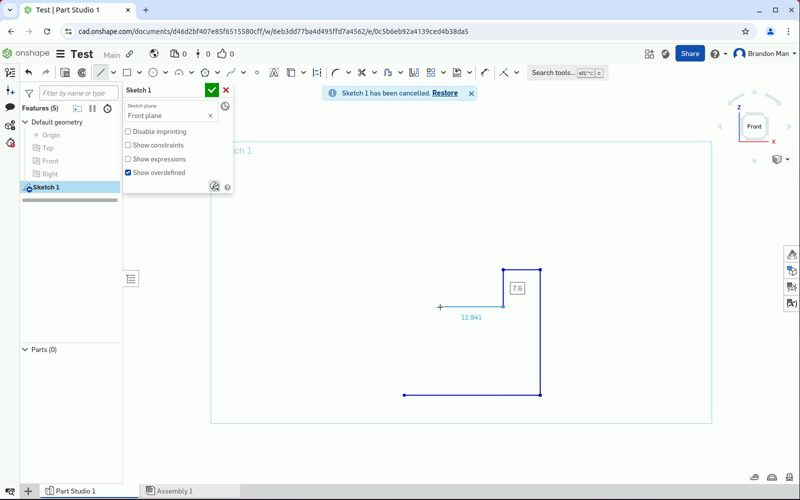
click(440, 306)
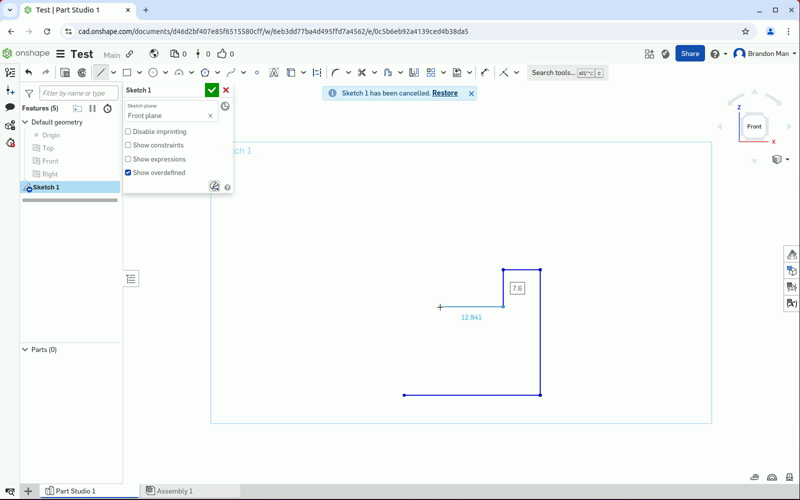
key_up(shift)
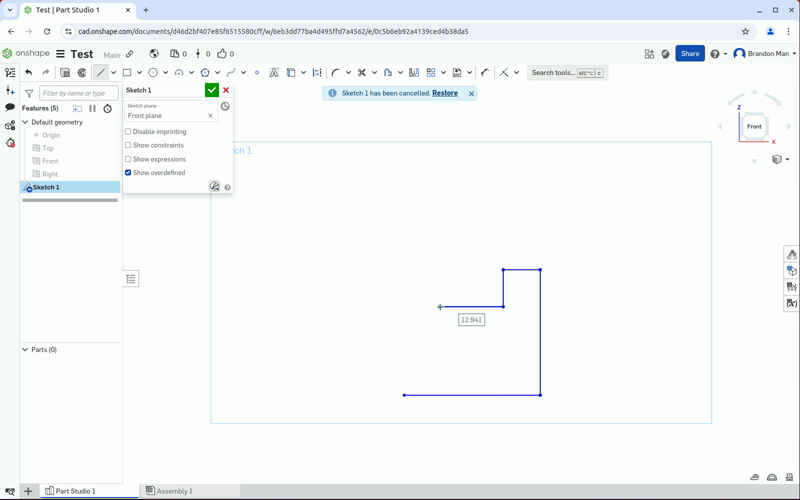
key_down(shift)
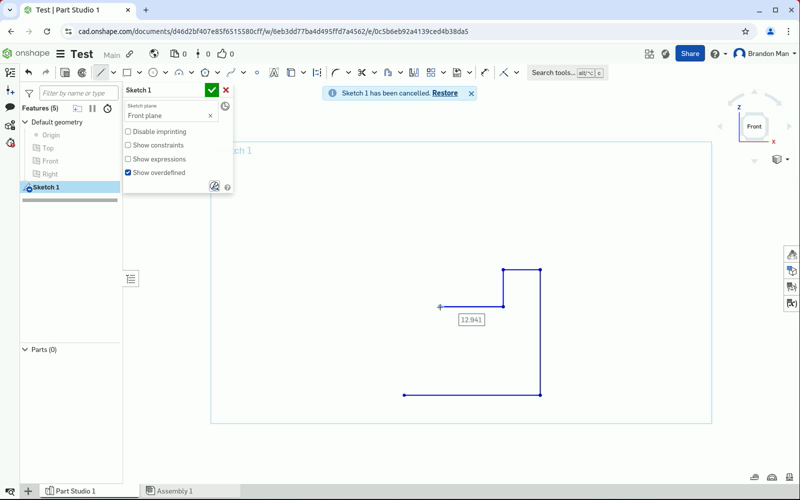
mouse_move(470, 306)
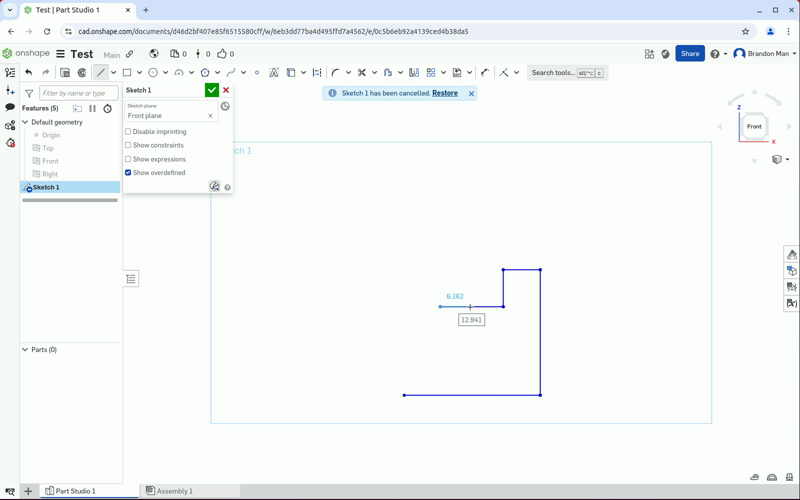
mouse_move(440, 269)
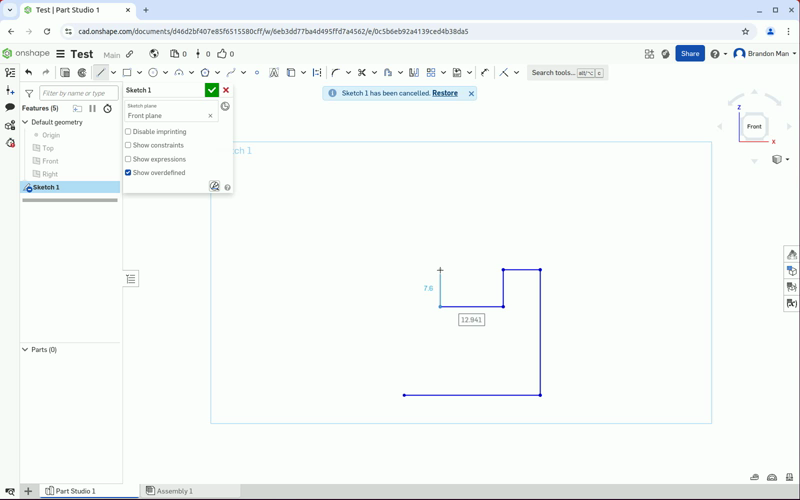
click(440, 269)
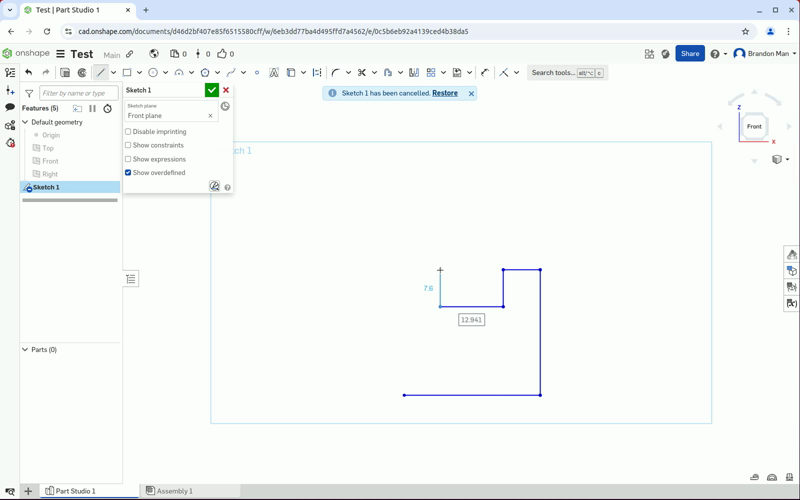
key_up(shift)
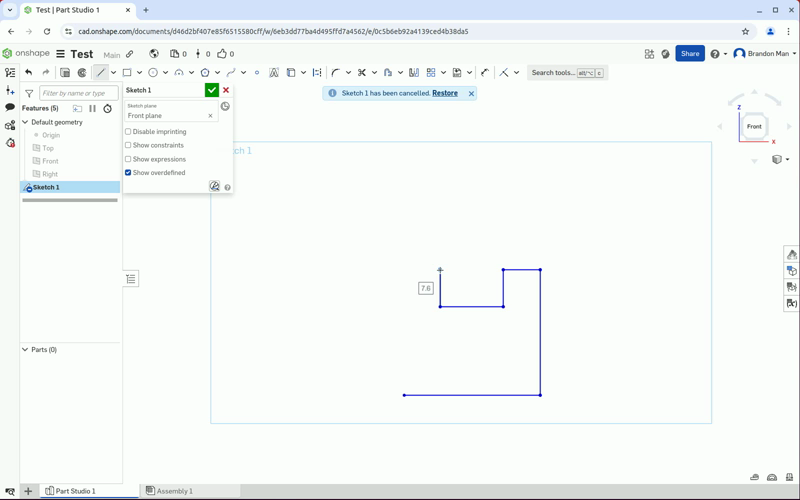
key_down(shift)
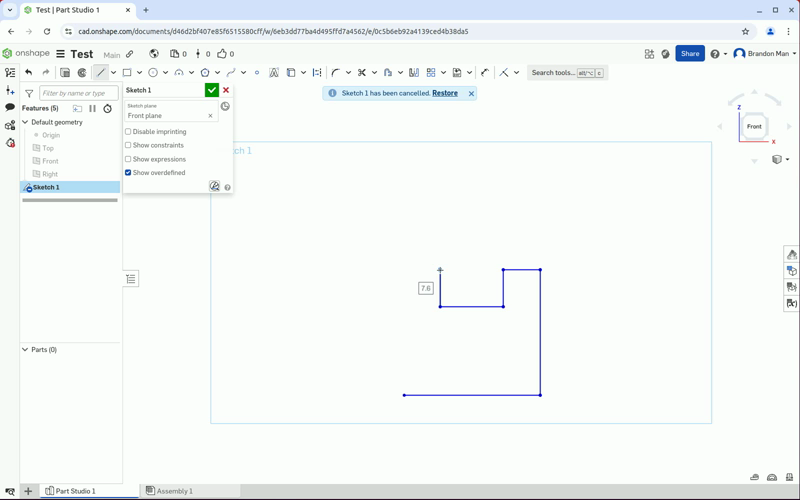
mouse_move(470, 269)
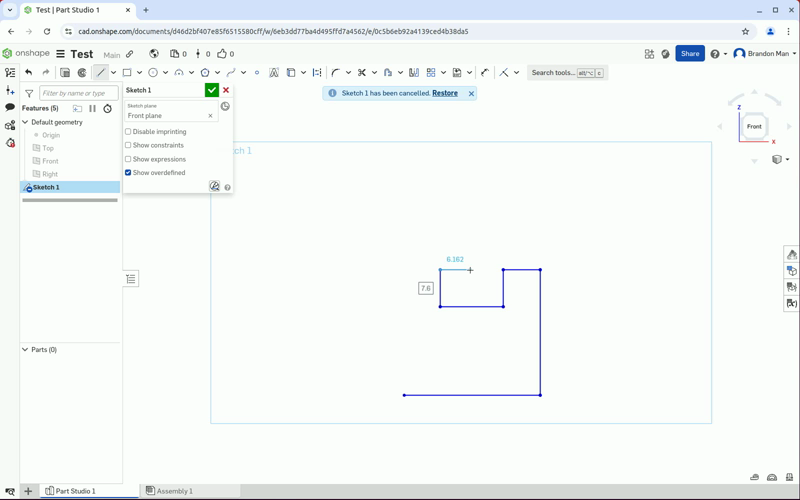
mouse_move(404, 269)
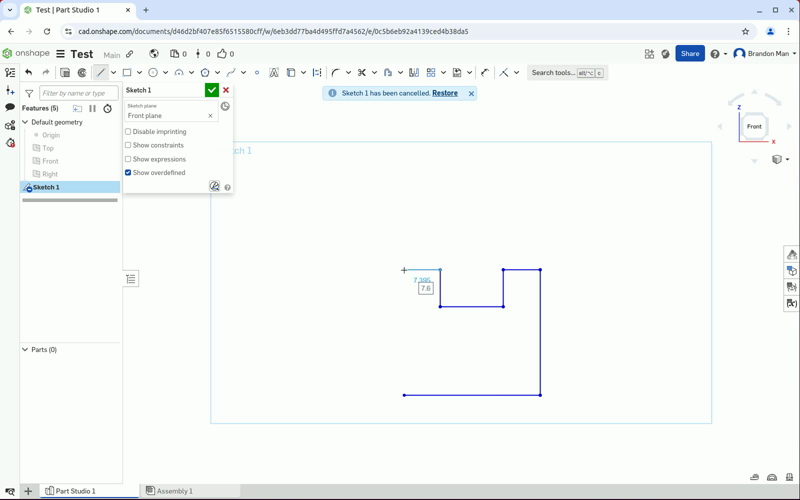
click(404, 269)
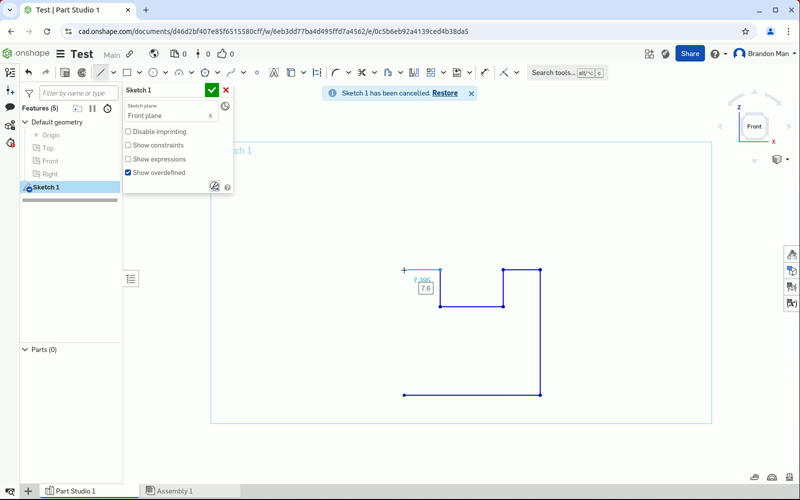
key_up(shift)
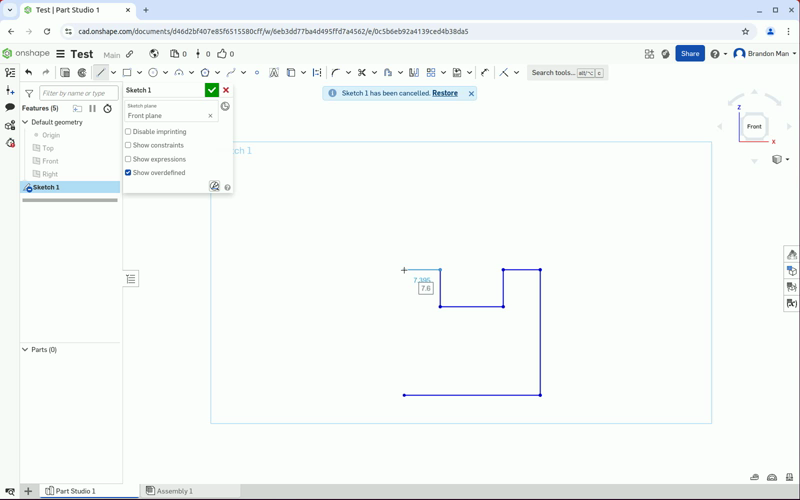
key_down(shift)
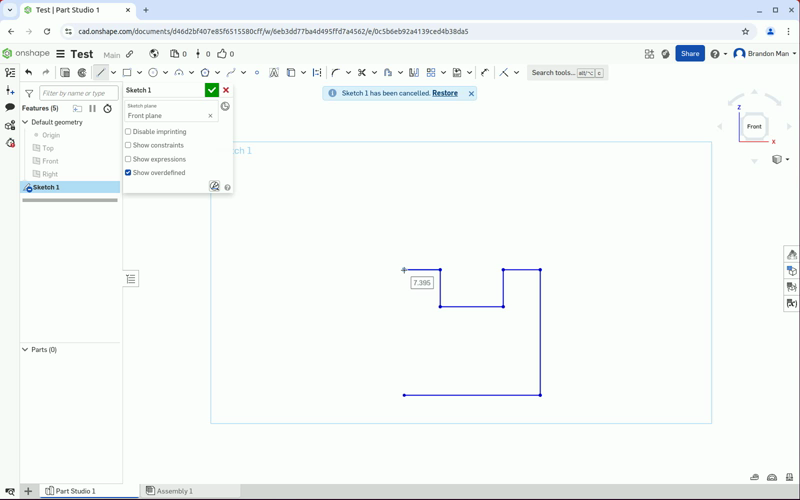
mouse_move(404, 395)
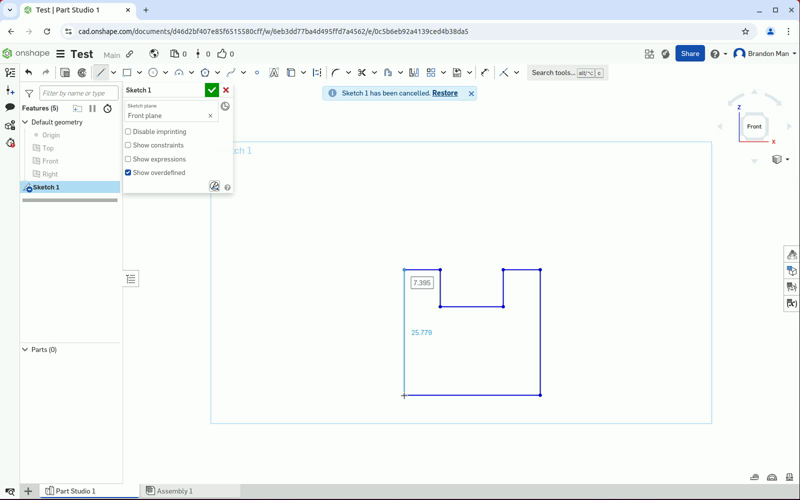
key_up(shift)
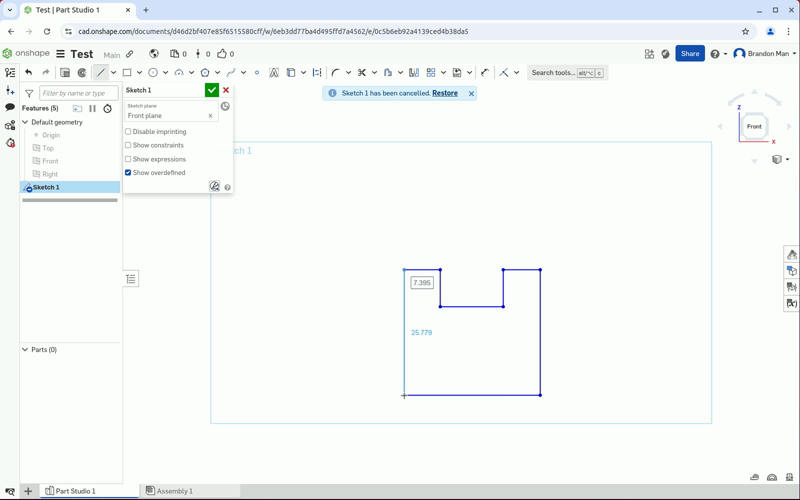
click(404, 395)
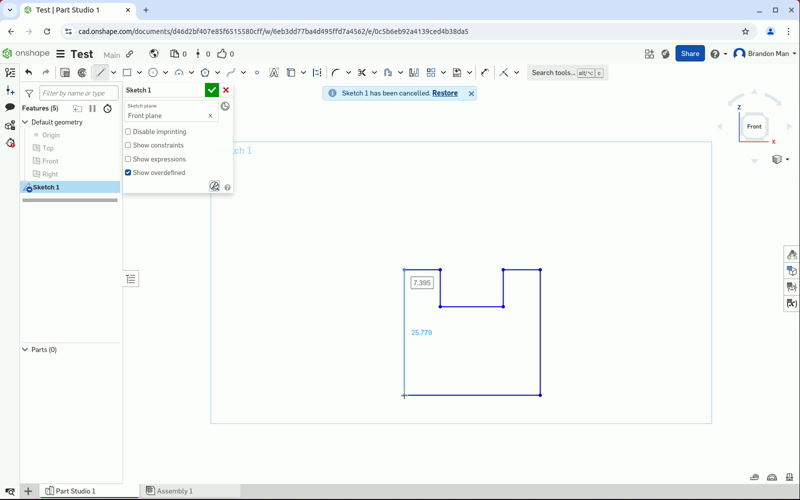
key(esc)
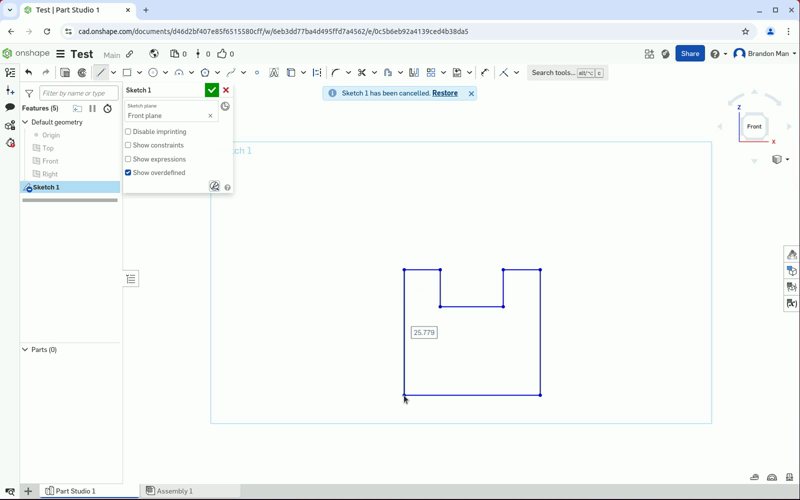
mouse_move(473, 332)
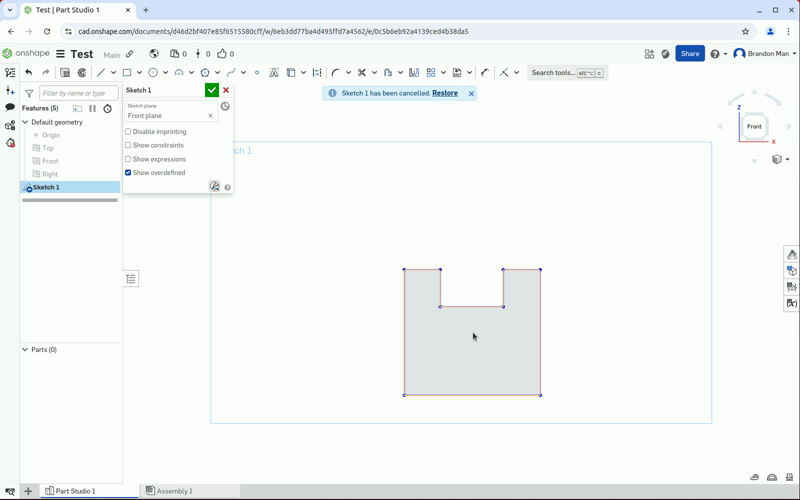
click(473, 332)
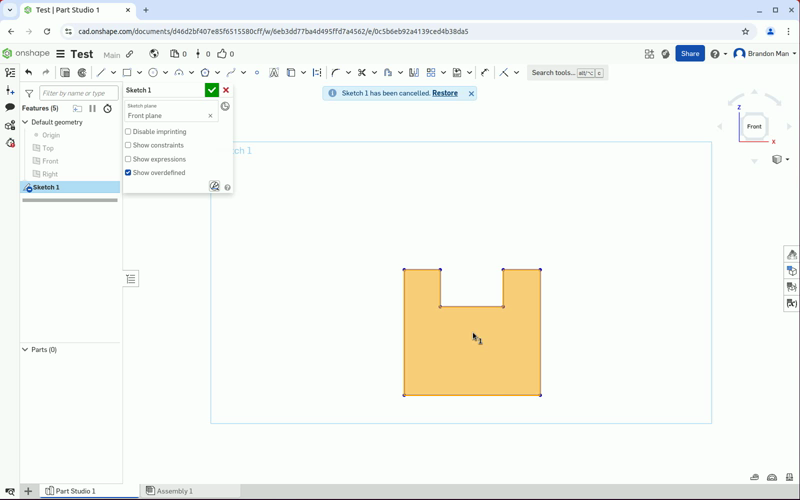
mouse_move(73, 352)
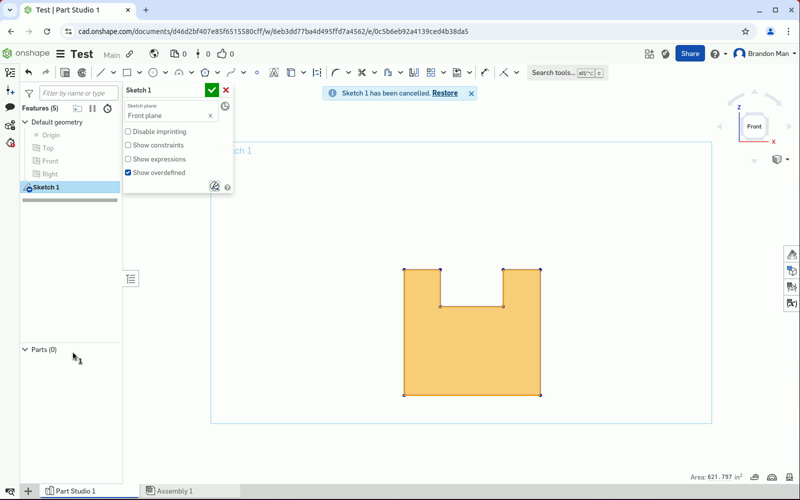
key(shift+y)
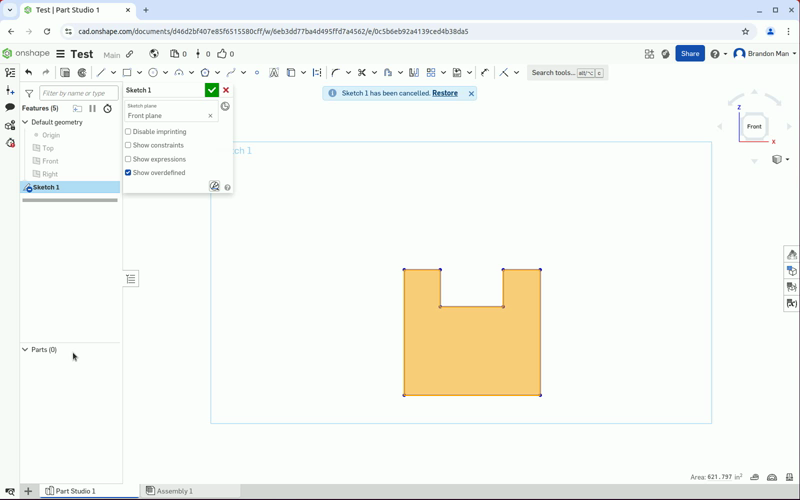
key(shift+e)
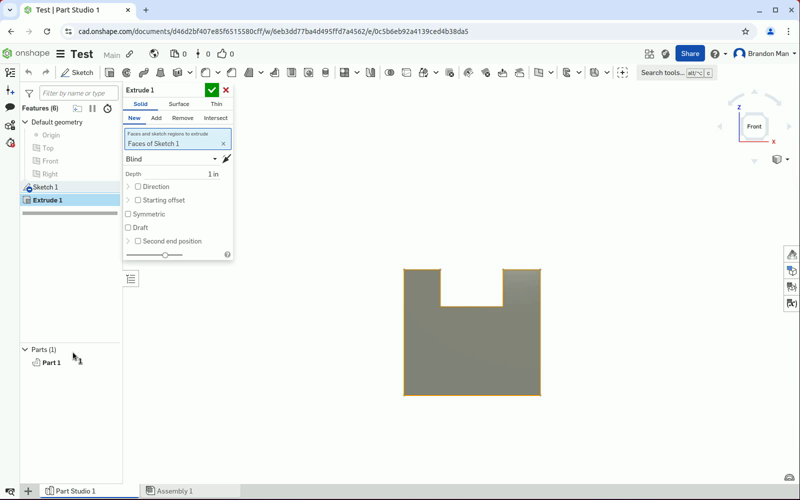
mouse_move(143, 106)
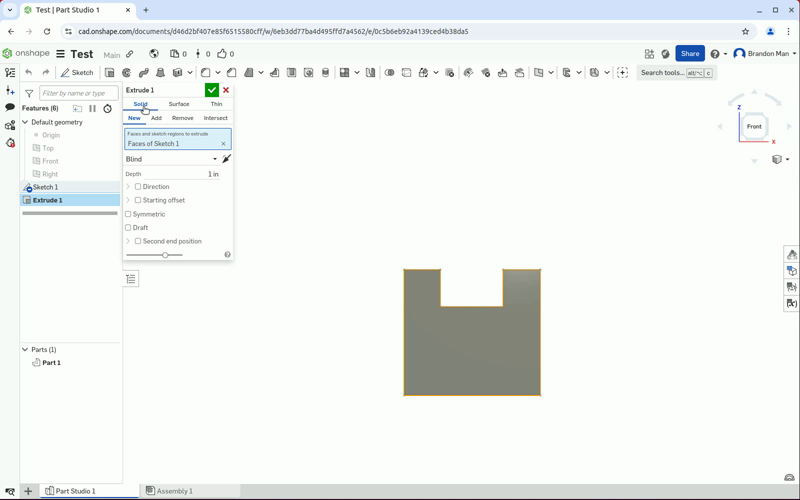
click(143, 106)
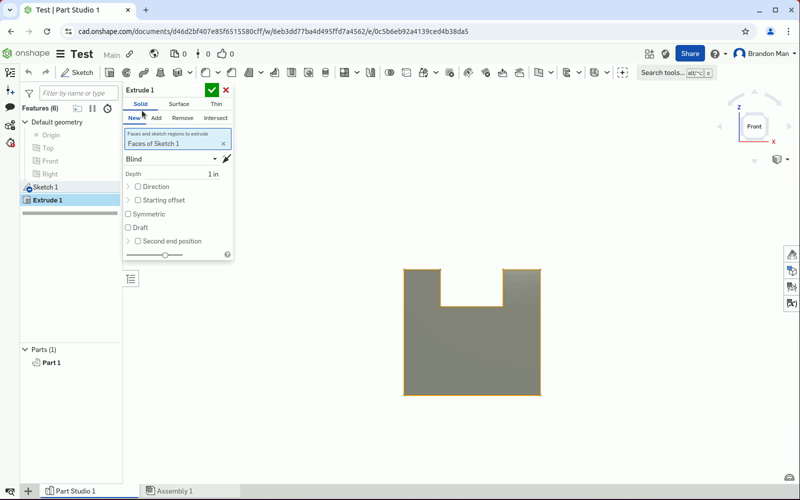
mouse_move(137, 120)
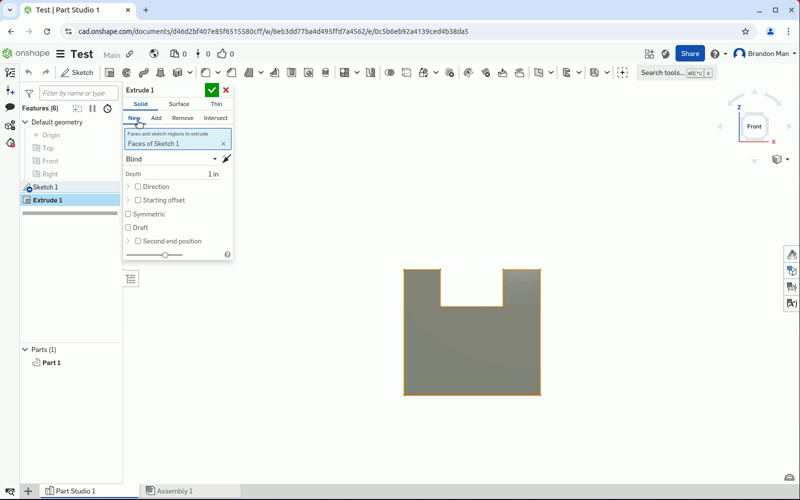
click(137, 120)
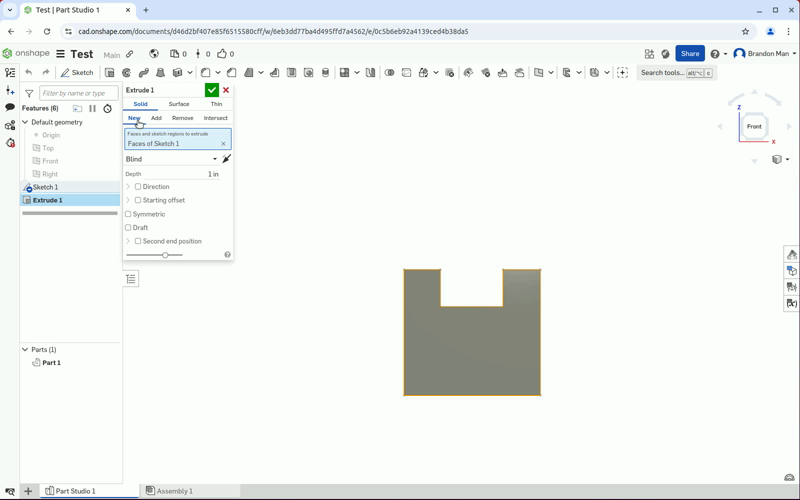
key(tab, 4)
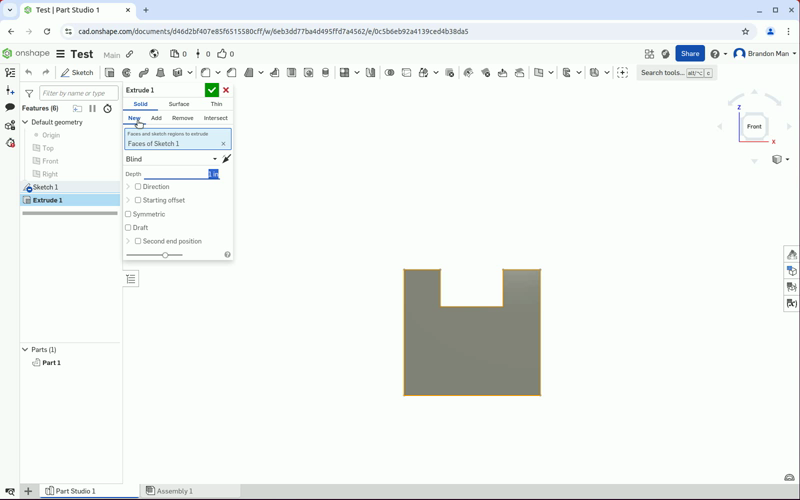
text(12.036)
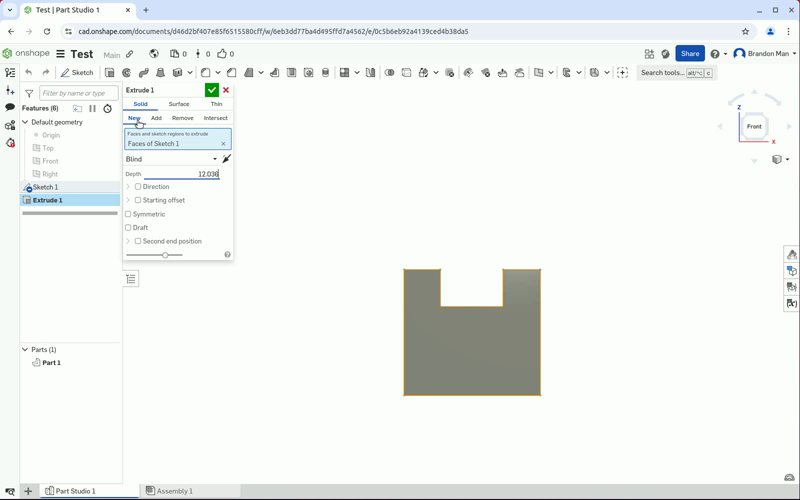
key(enter)
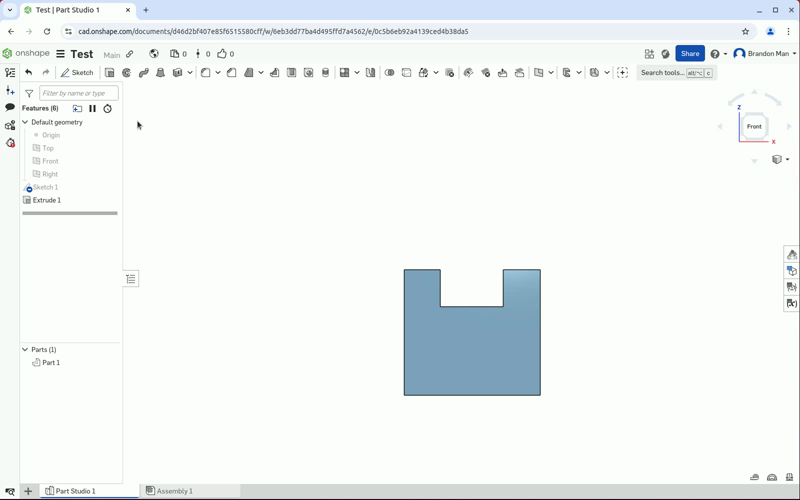
key(shift+h)
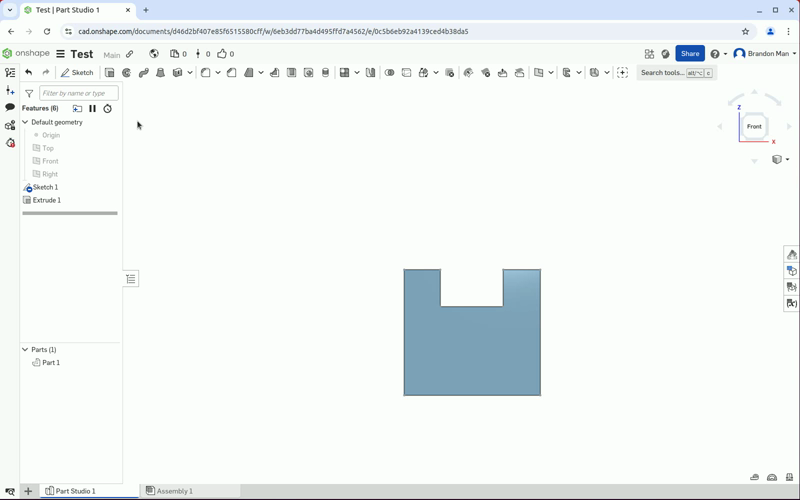
key(shift+h)
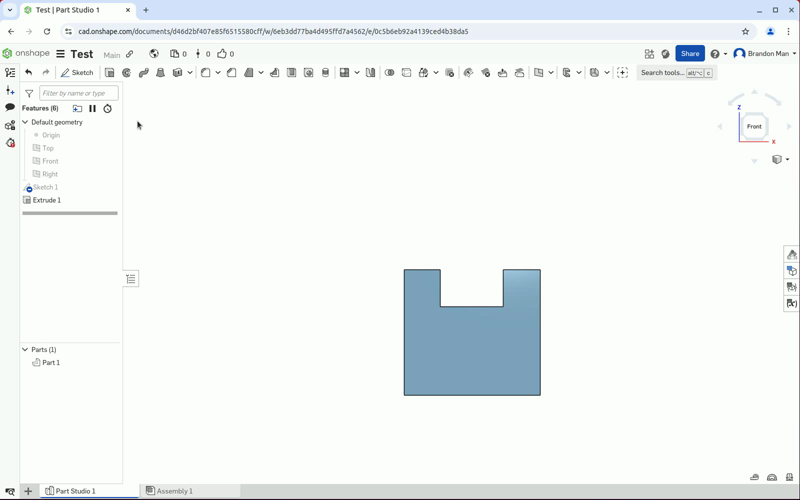
mouse_move(73, 189)
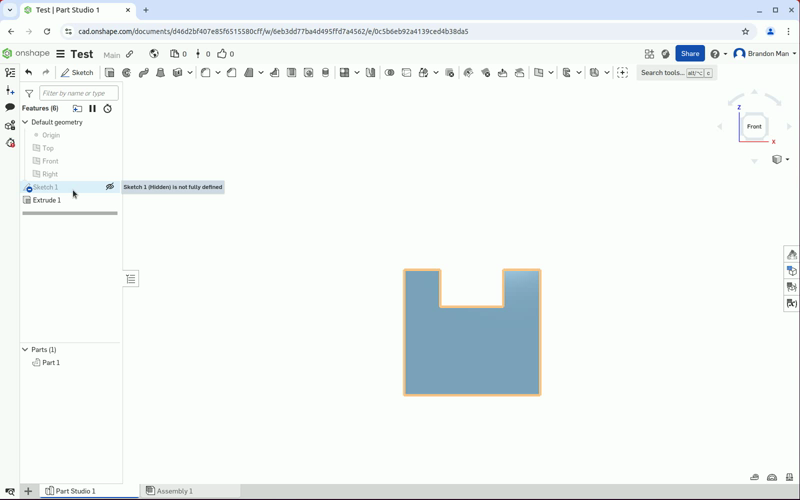
click(73, 189)
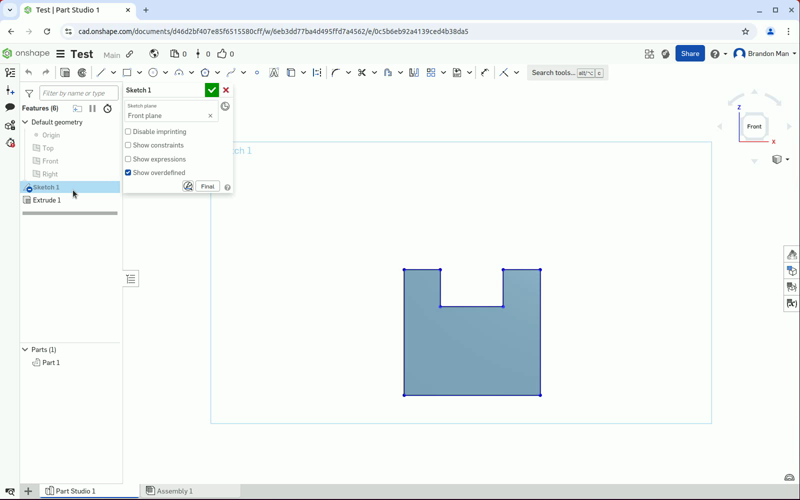
mouse_move(229, 92)
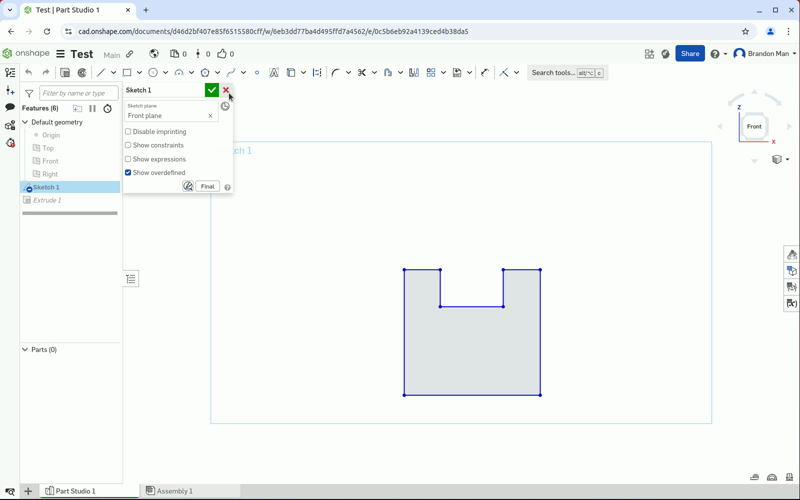
click(229, 92)
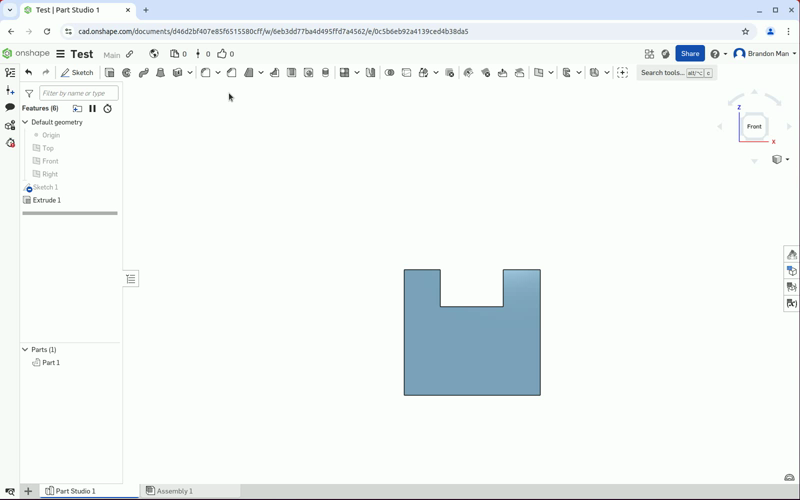
mouse_move(73, 352)
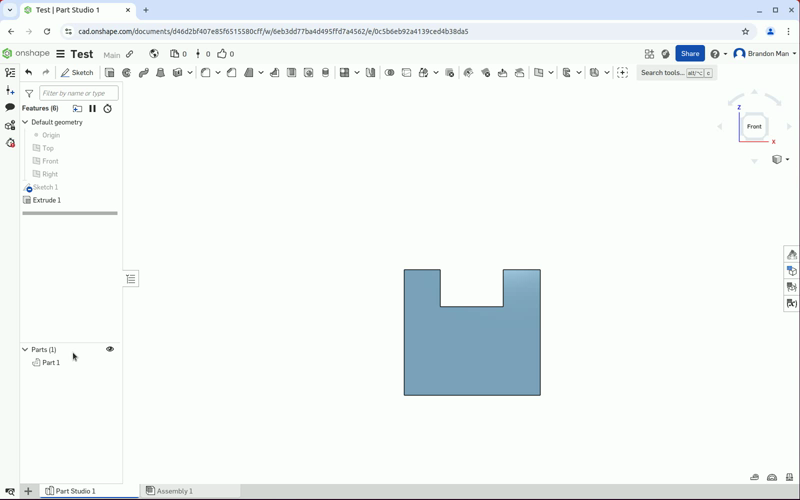
key(y)
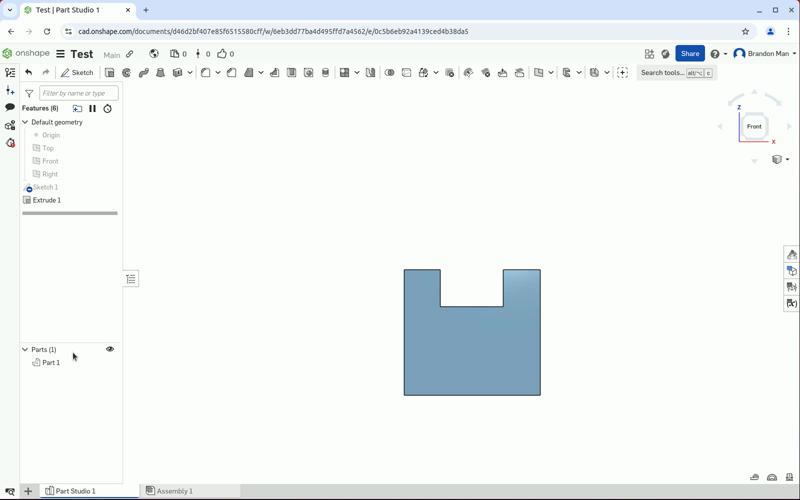
key(shift+p)
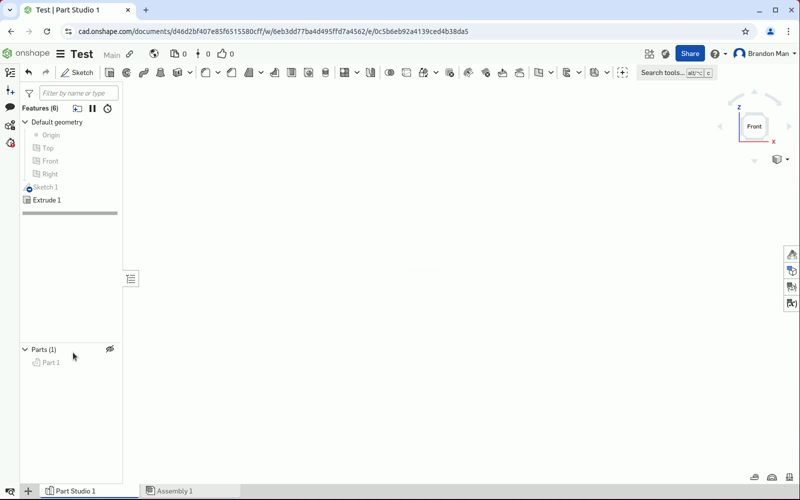
key(space)
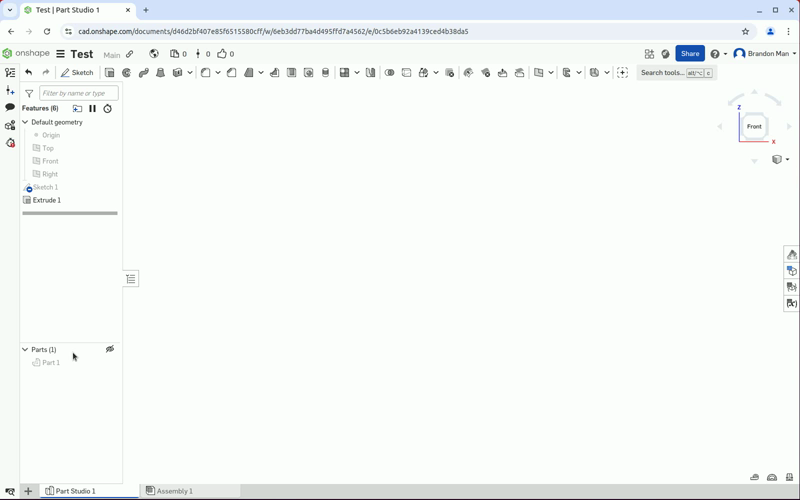
key_down(shift)
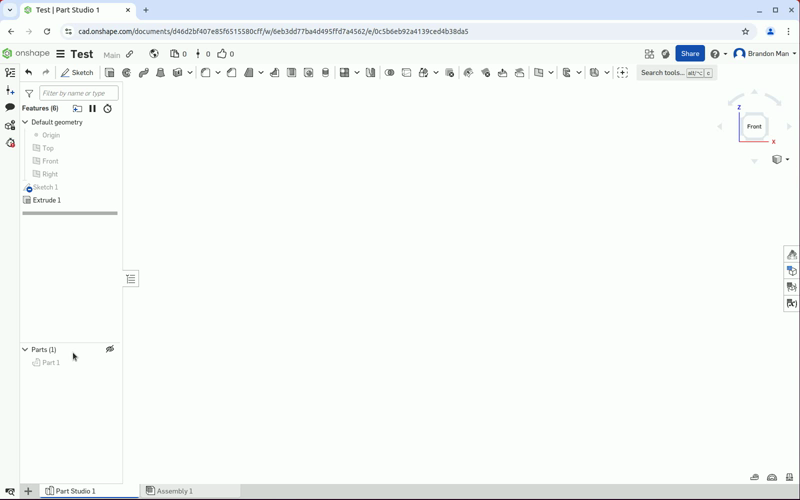
key(left)
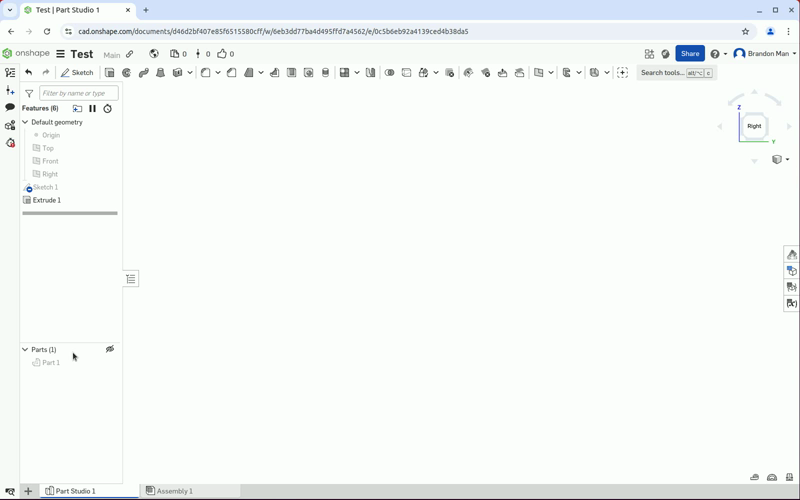
key_up(shift)
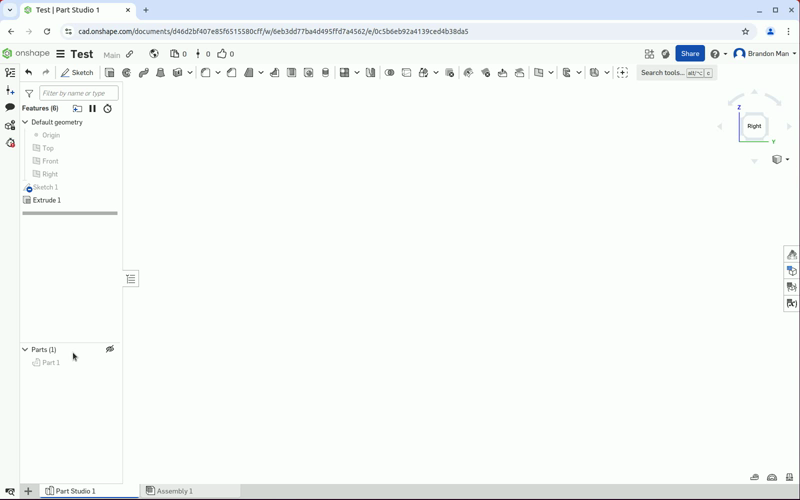
mouse_move(73, 352)
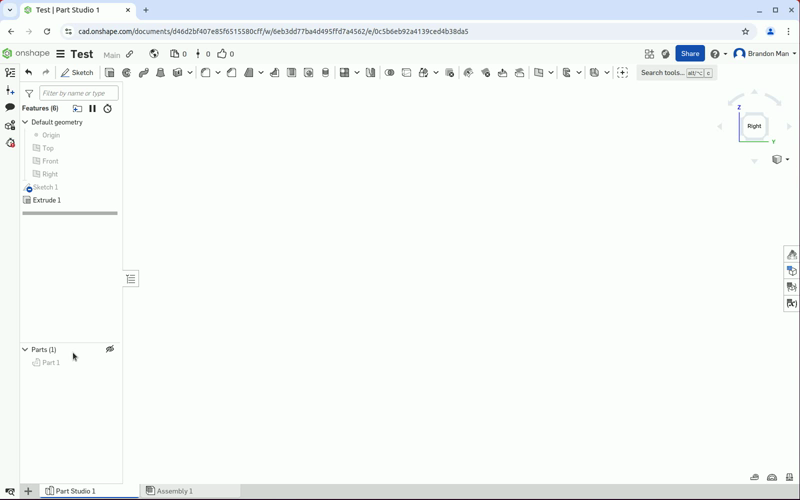
key(shift+y)
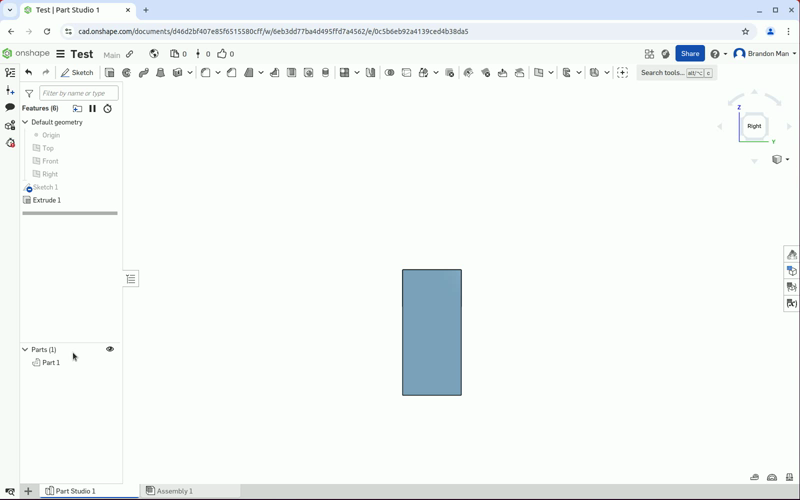
mouse_move(541, 75)
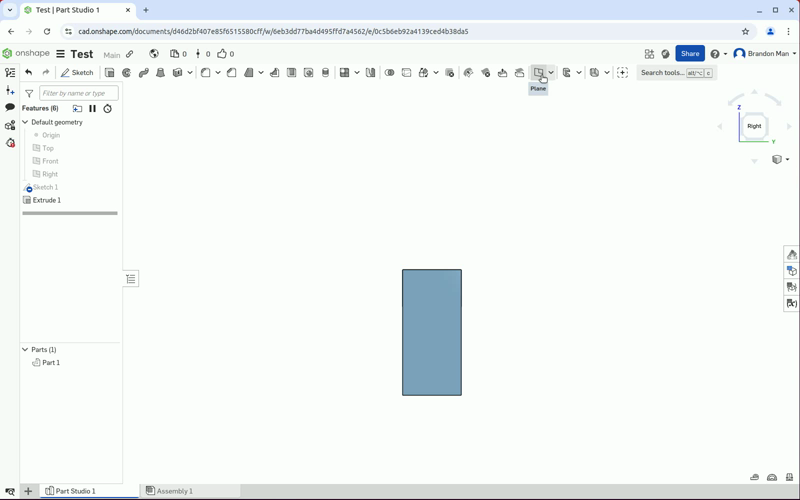
click(541, 75)
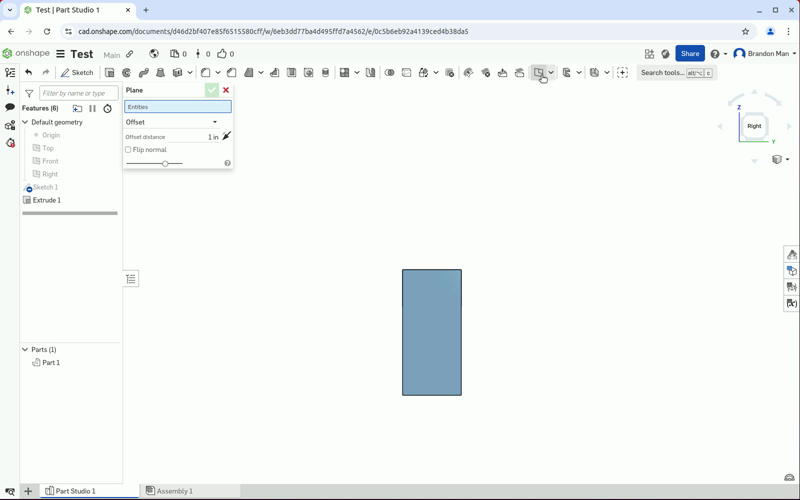
mouse_move(73, 176)
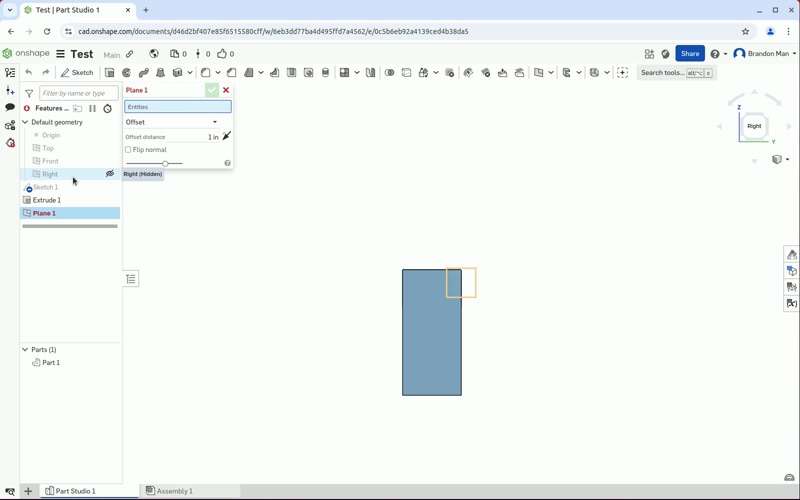
click(73, 176)
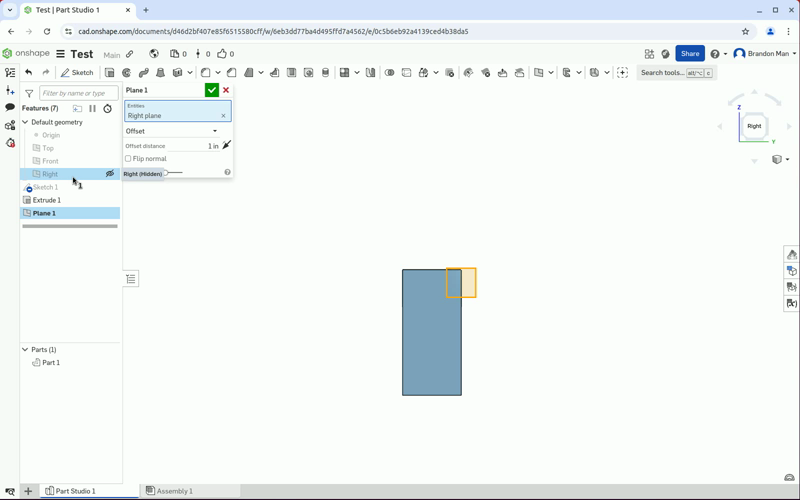
key(tab, 2)
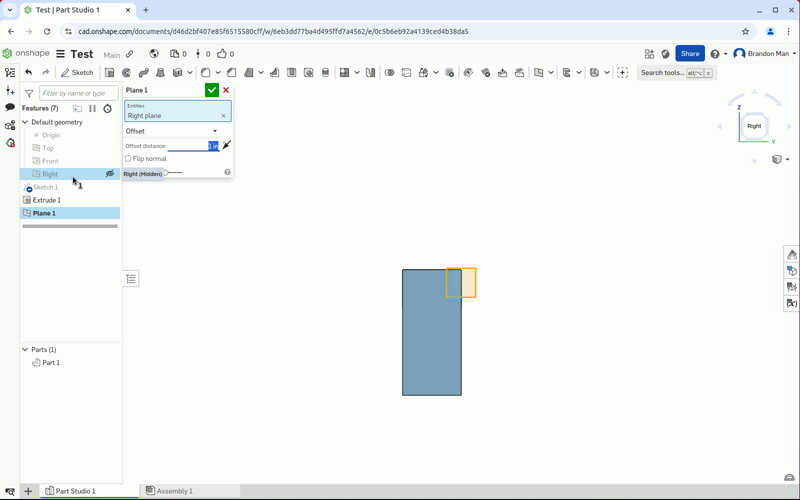
text(4.098)
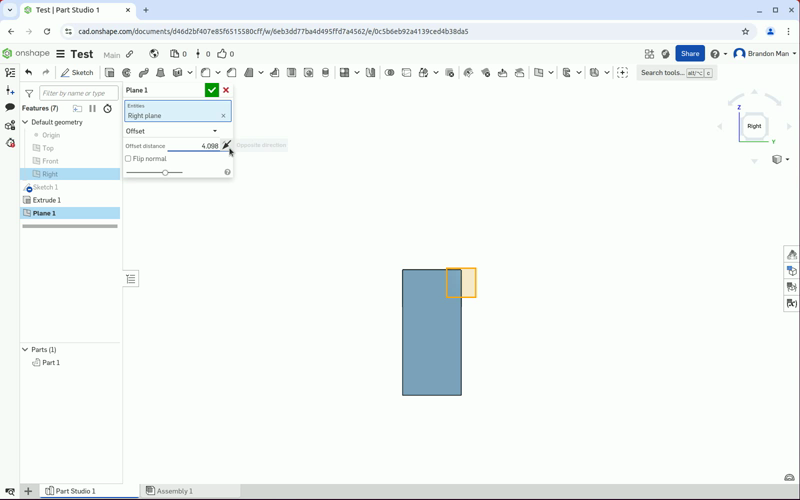
mouse_move(229, 147)
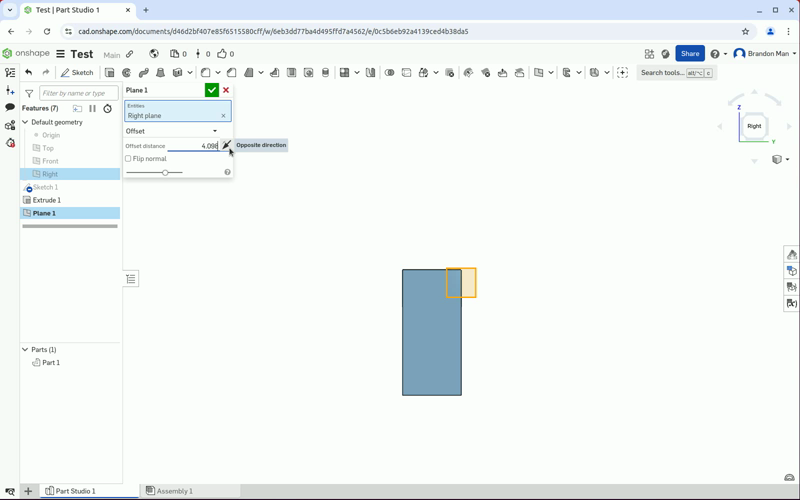
click(229, 147)
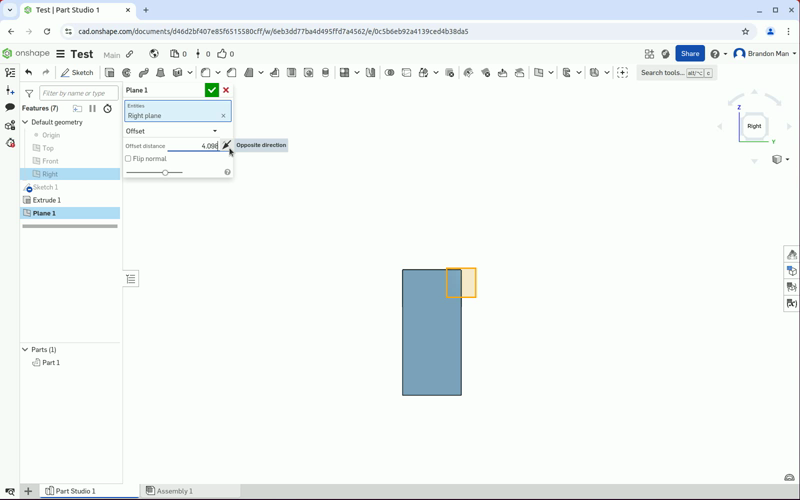
key(enter, 2)
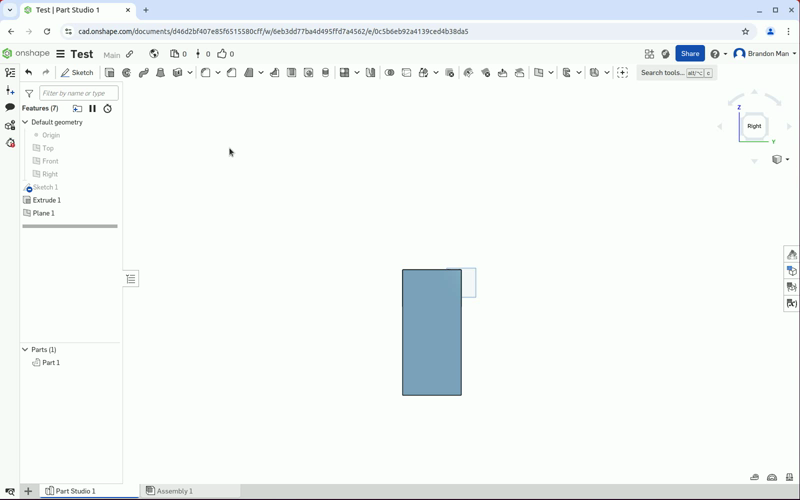
key(shift+s)
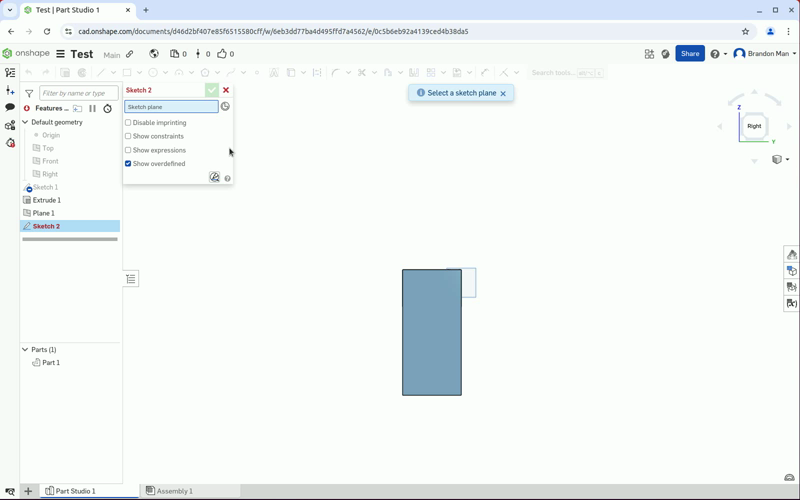
mouse_move(73, 215)
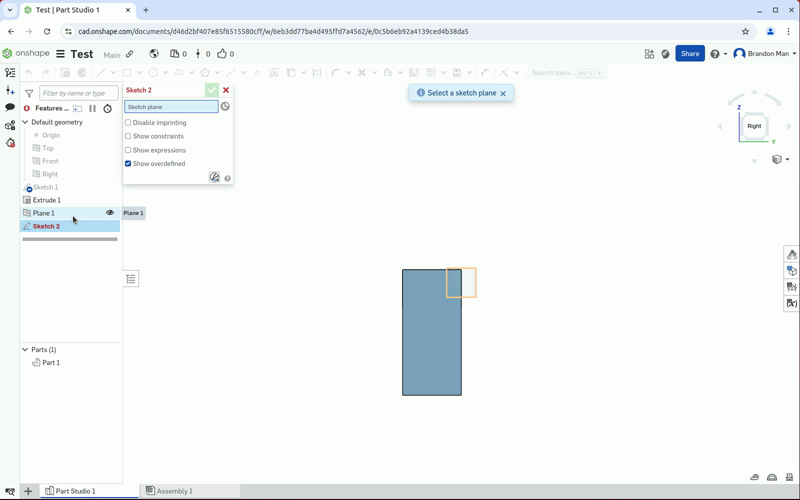
click(73, 215)
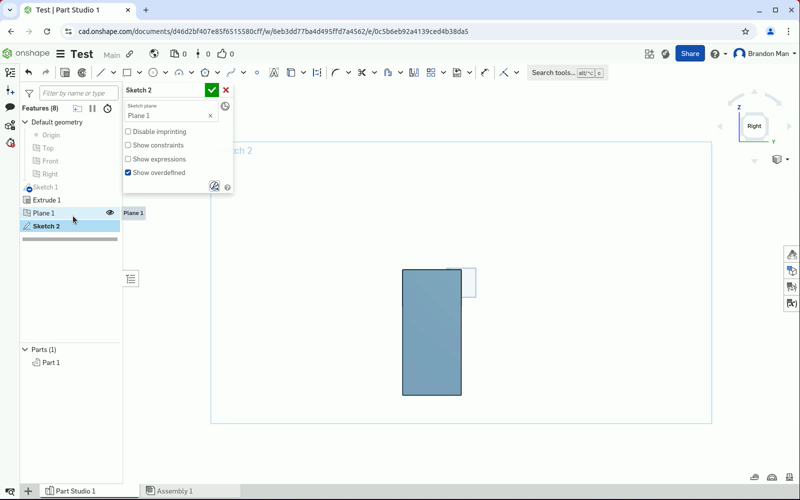
mouse_move(73, 352)
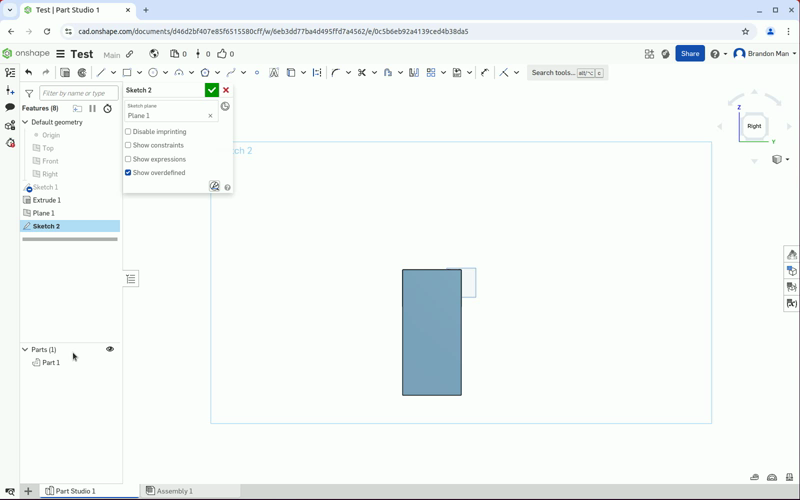
key(y)
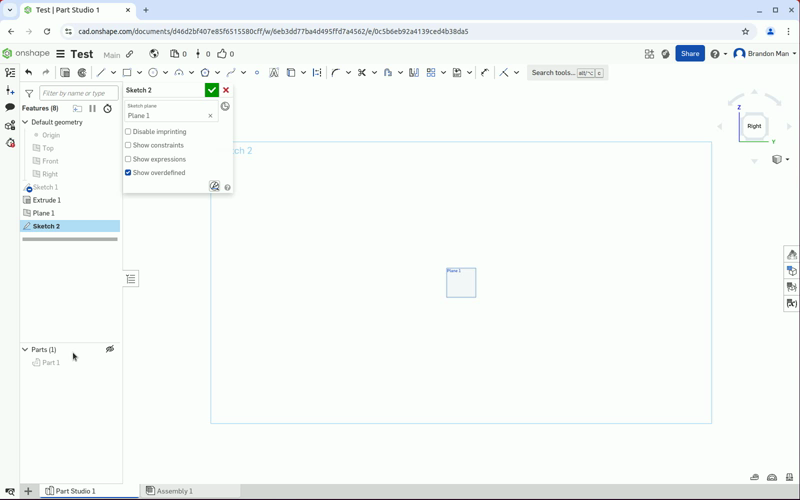
key(l)
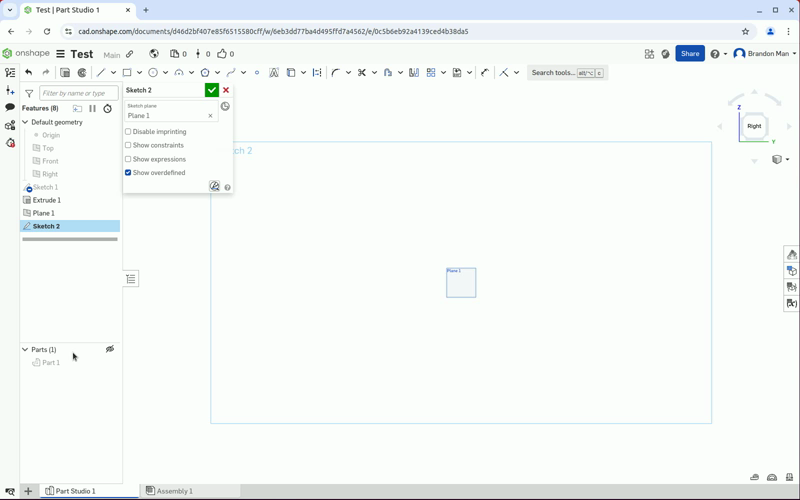
key_down(shift)
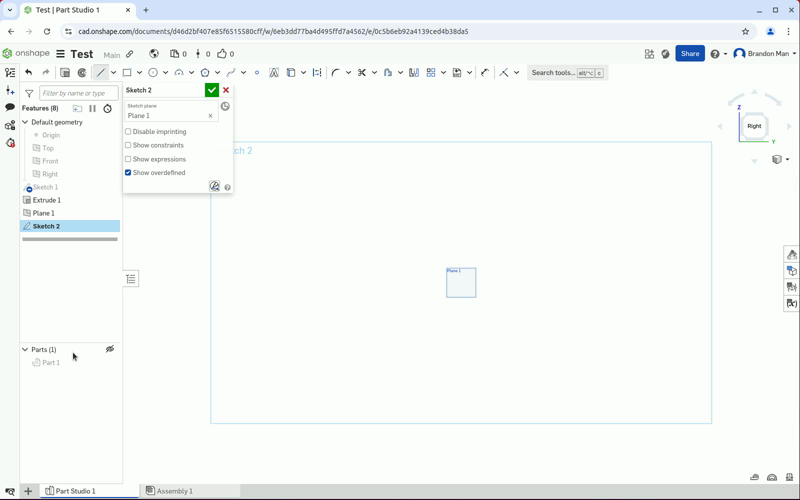
mouse_move(401, 307)
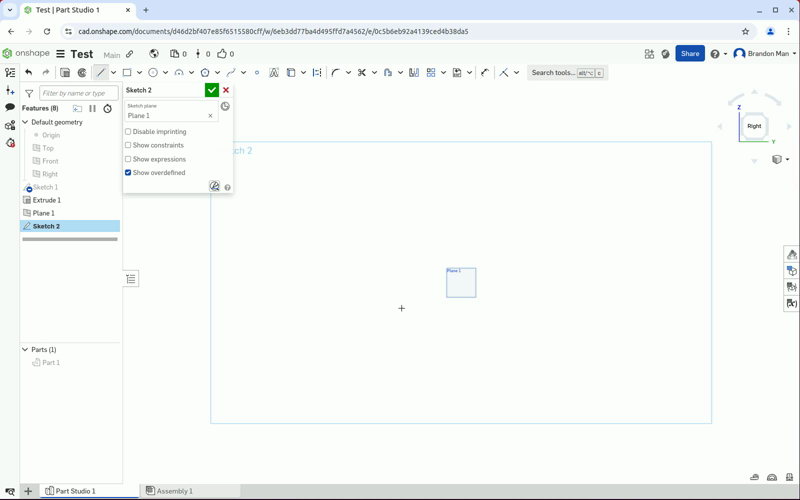
click(401, 307)
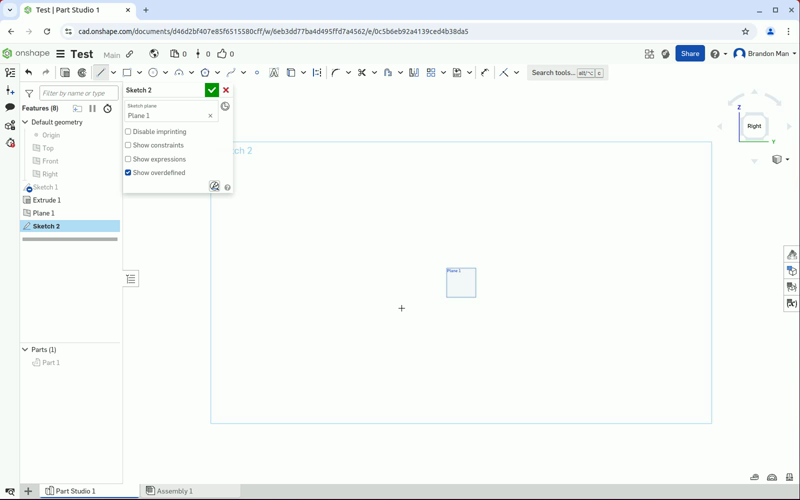
key_up(shift)
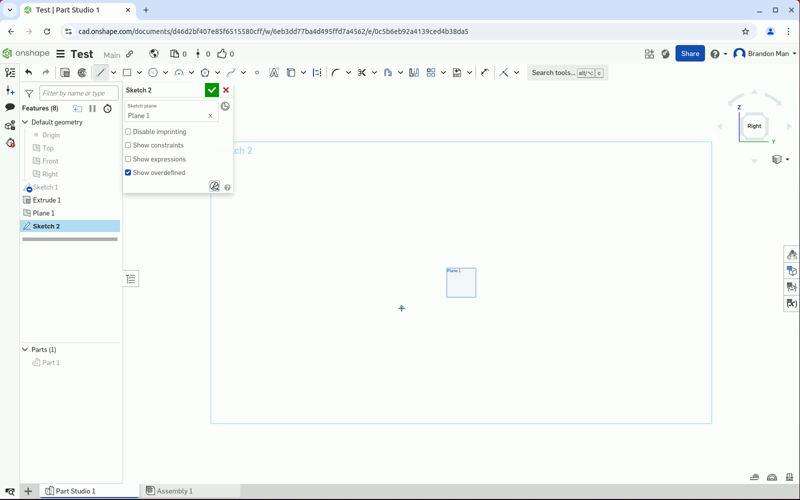
key_down(shift)
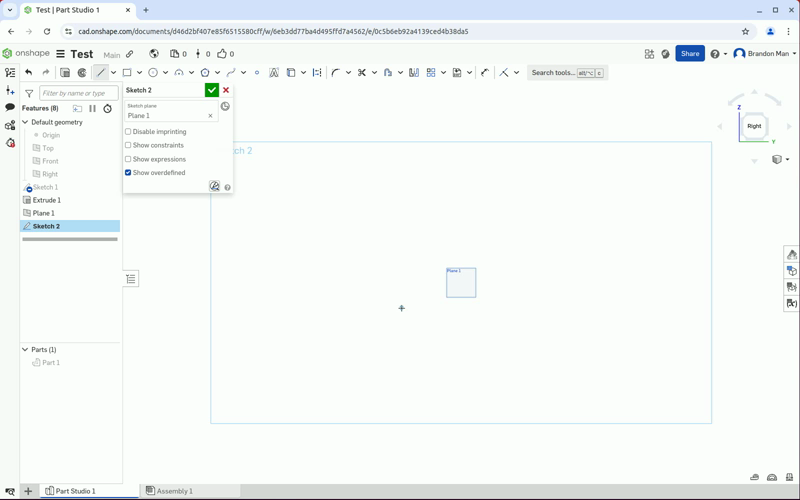
mouse_move(431, 307)
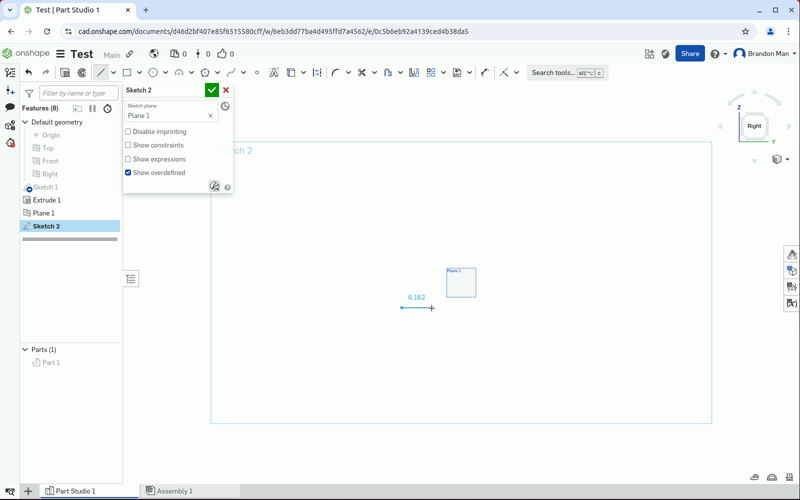
mouse_move(461, 307)
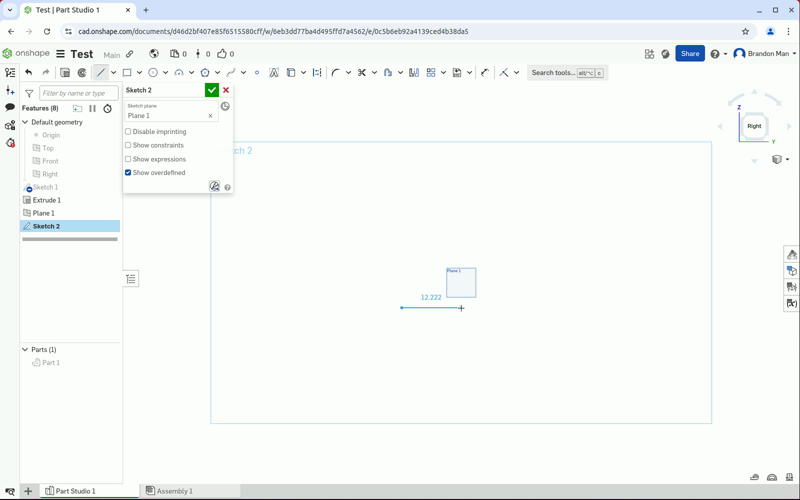
click(461, 307)
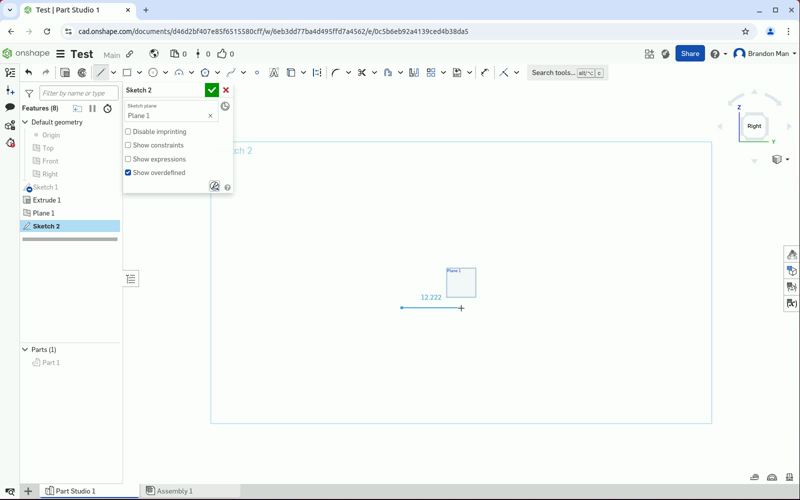
key_up(shift)
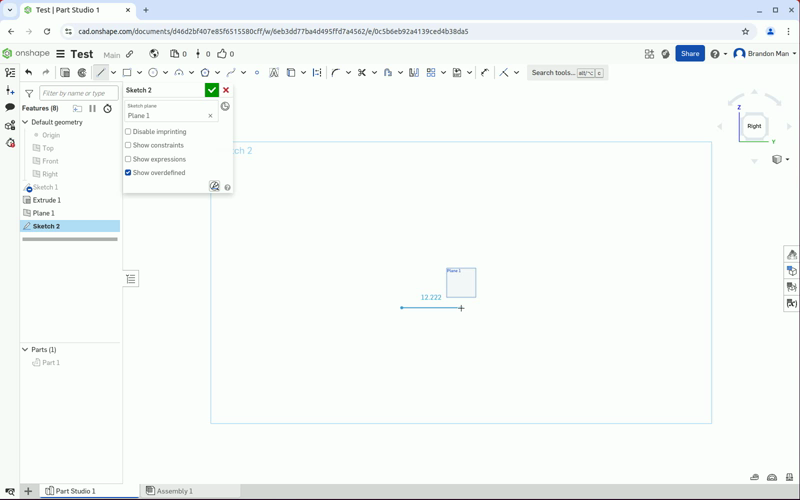
key_down(shift)
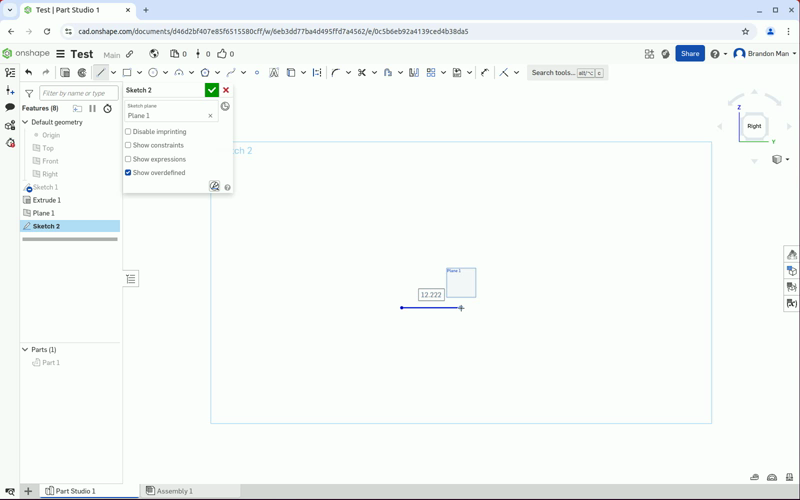
mouse_move(491, 307)
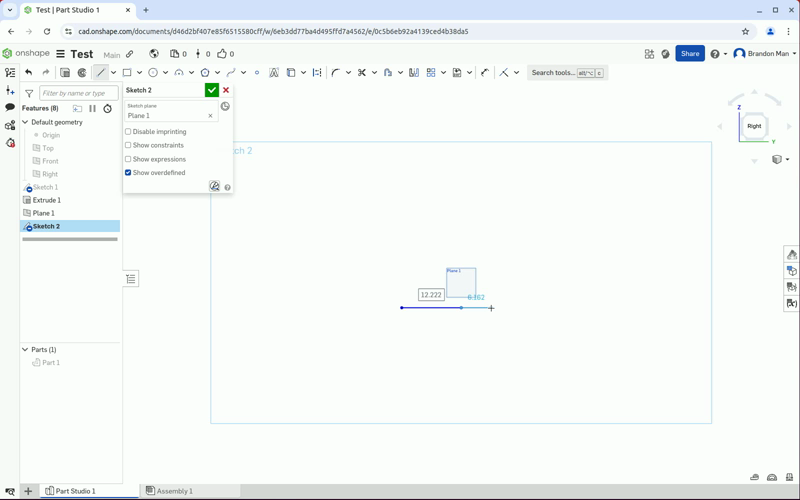
mouse_move(461, 269)
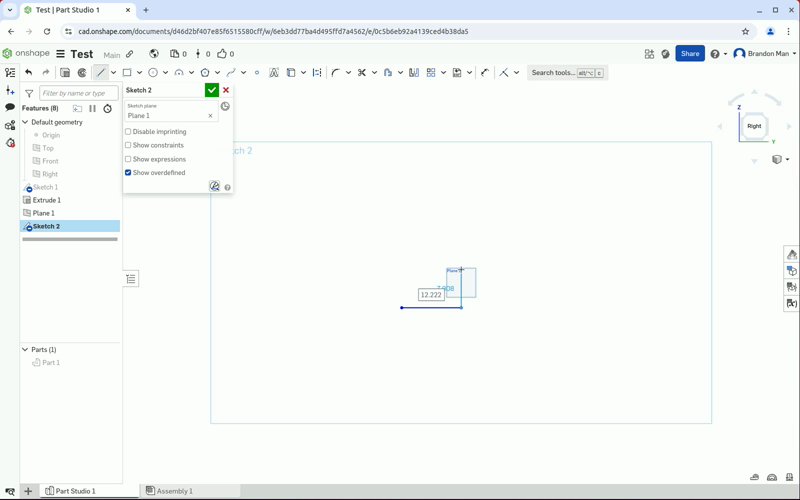
click(461, 269)
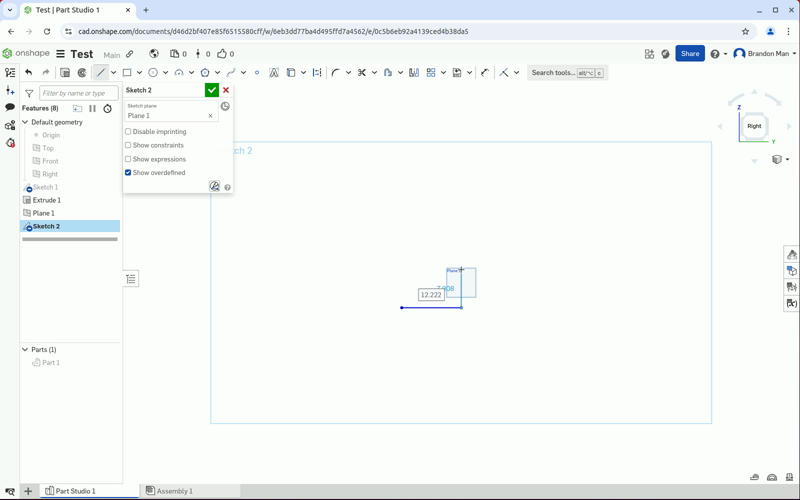
key_up(shift)
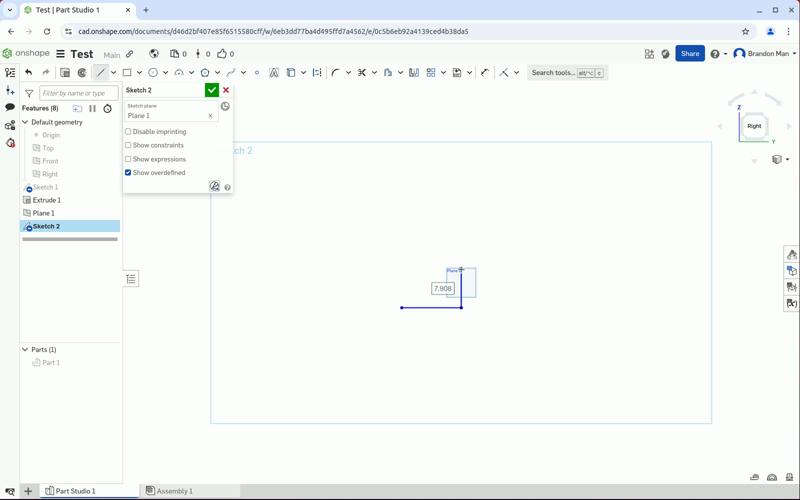
key_down(shift)
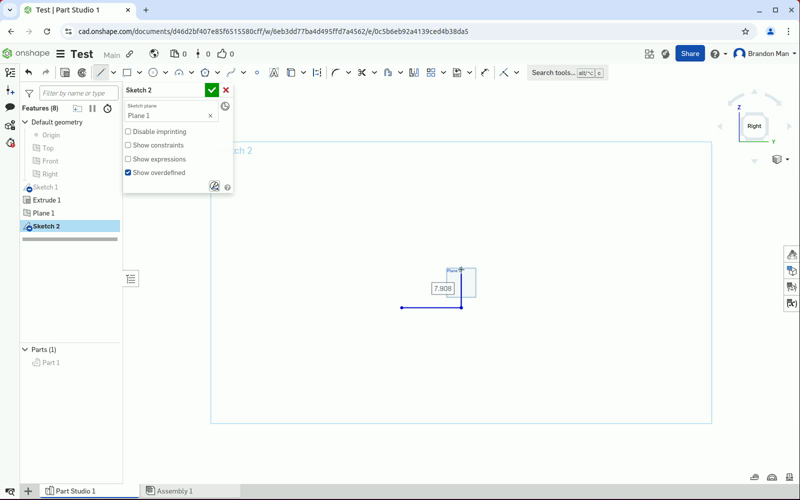
mouse_move(401, 307)
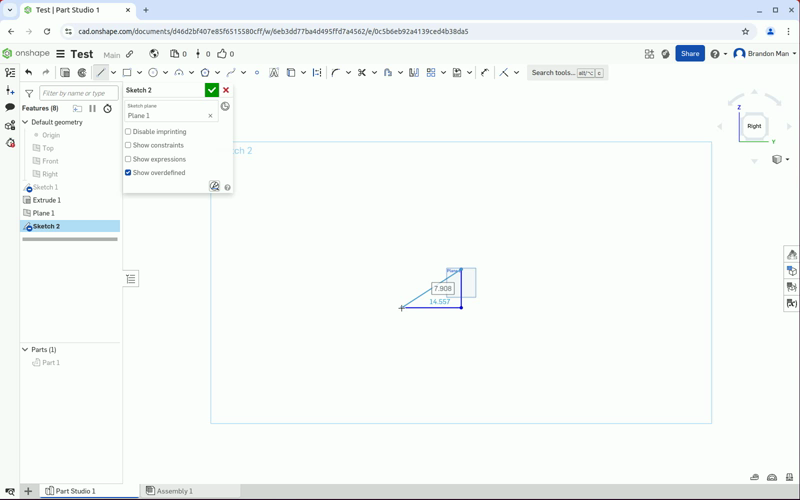
key_up(shift)
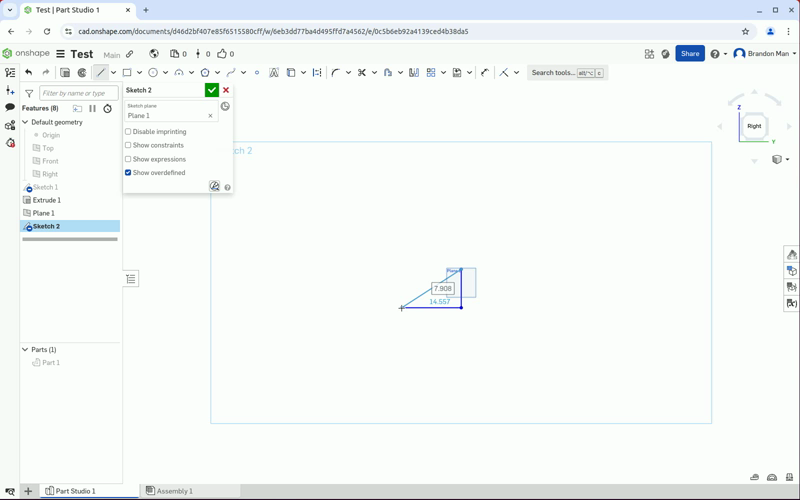
click(401, 307)
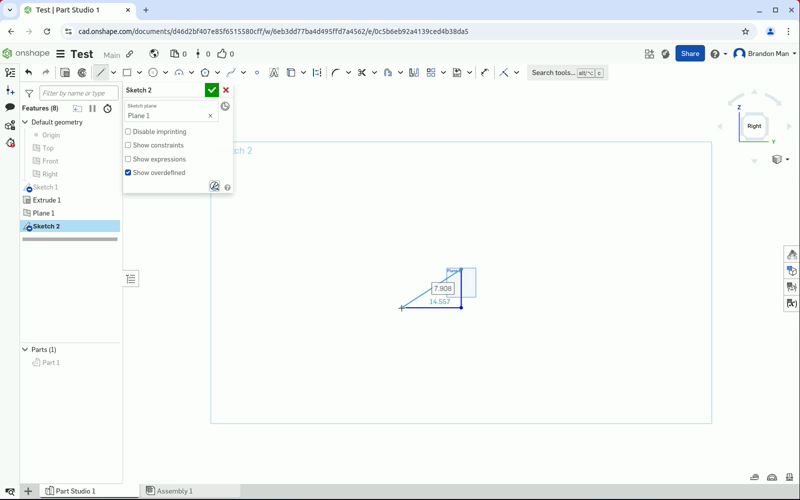
key(esc)
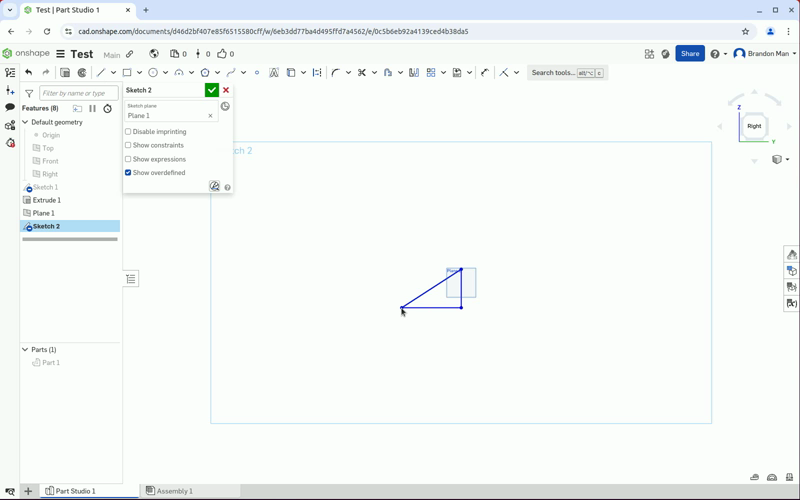
mouse_move(448, 302)
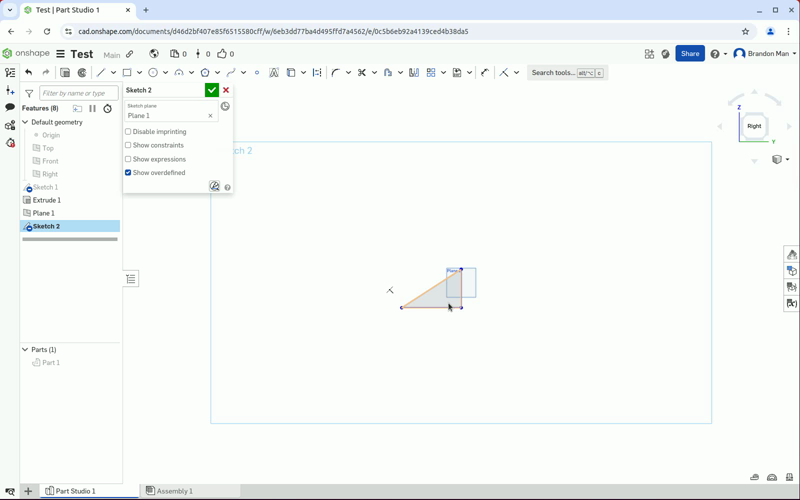
scroll(6)
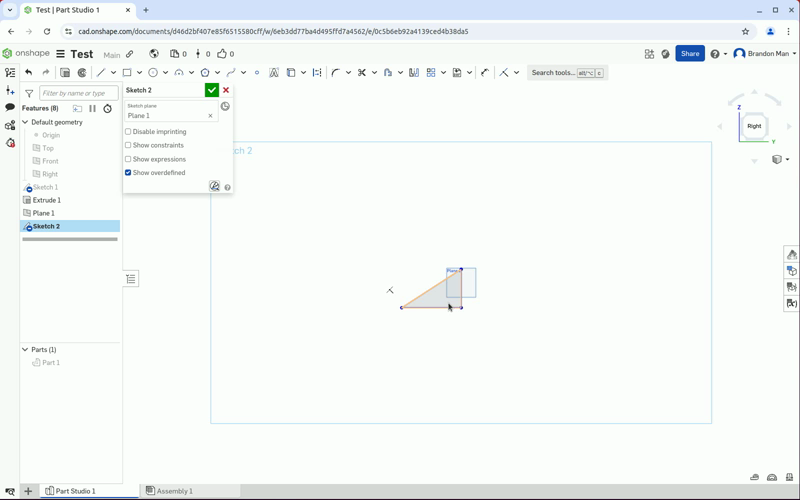
scroll(6)
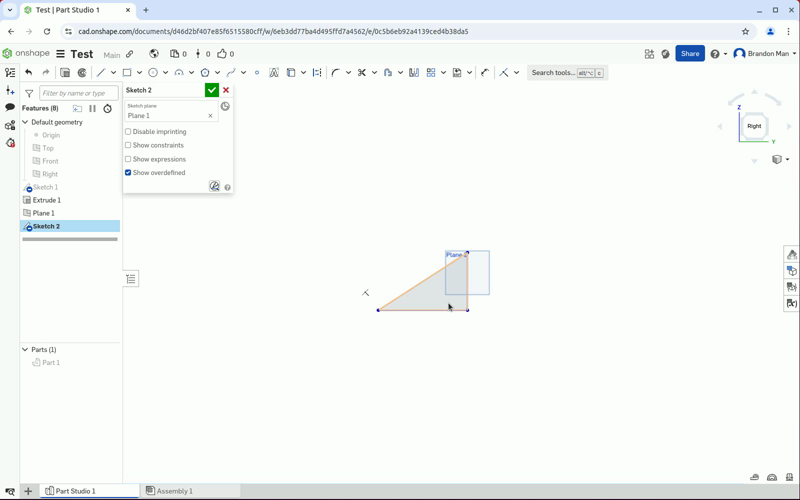
scroll(6)
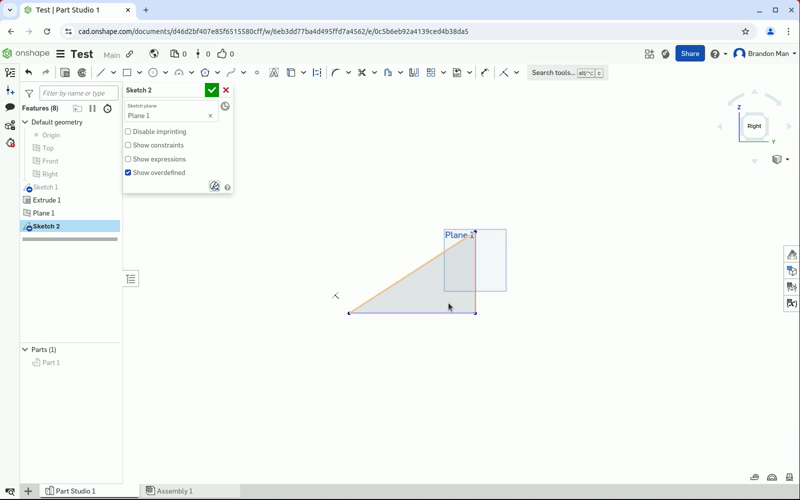
scroll(6)
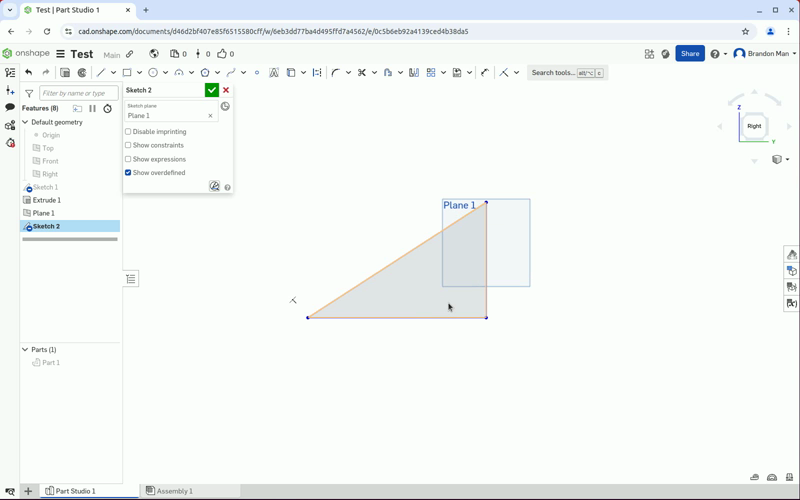
scroll(6)
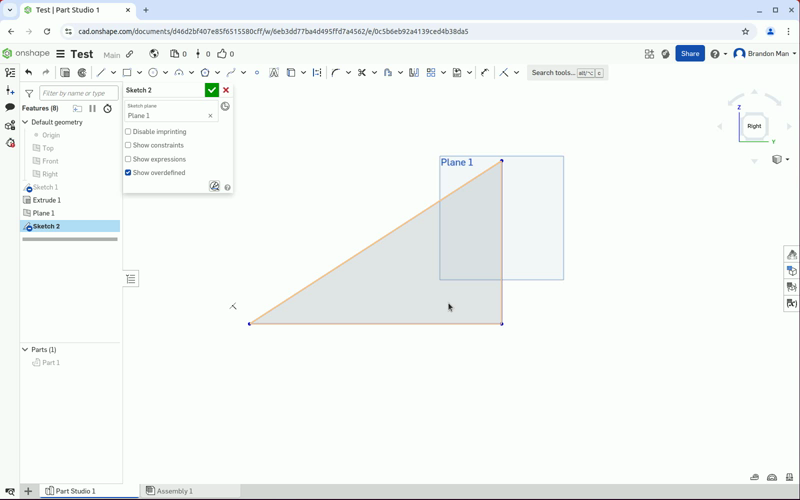
scroll(6)
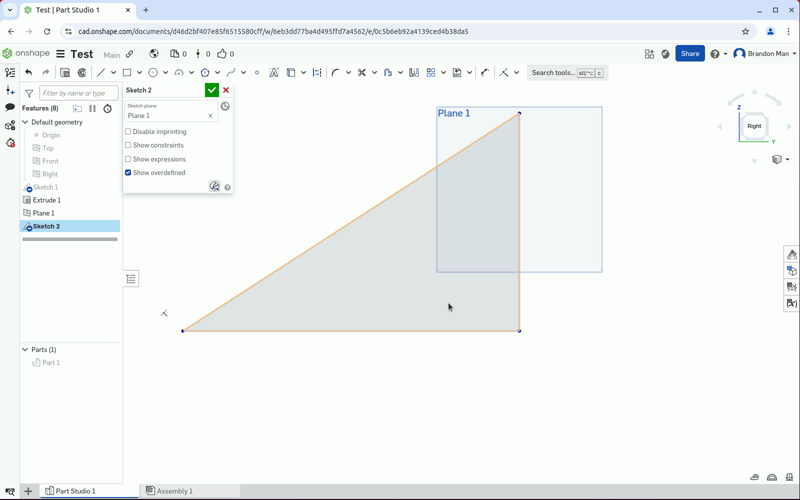
scroll(6)
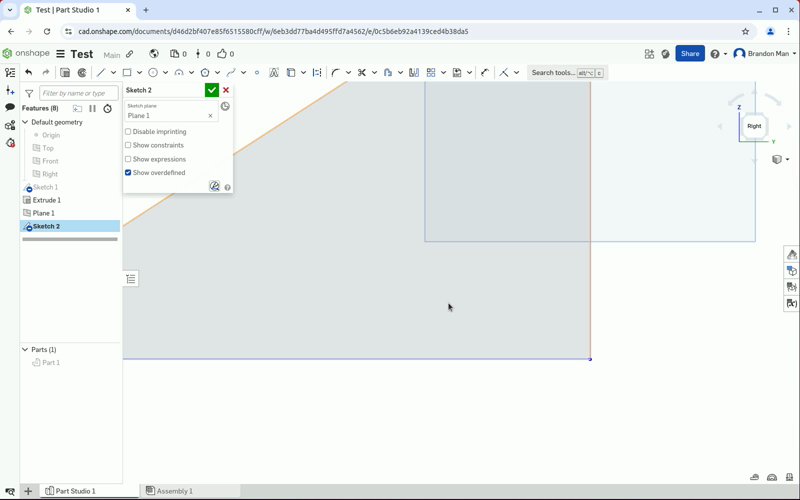
click(448, 302)
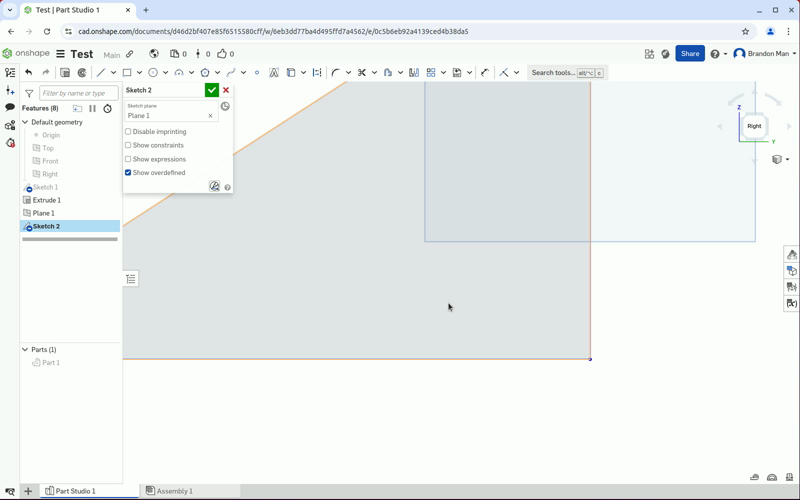
scroll(-6)
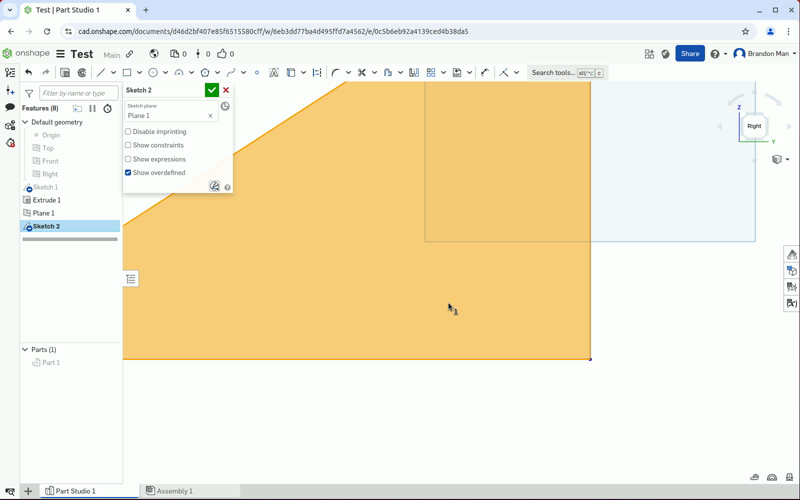
scroll(-6)
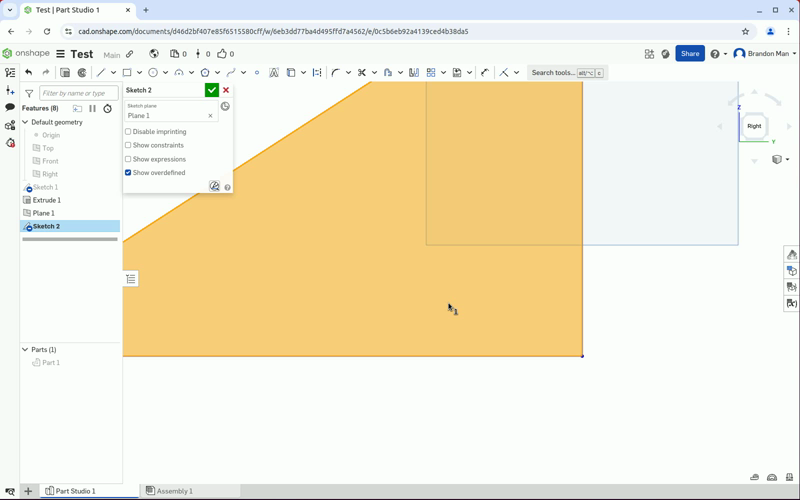
scroll(-6)
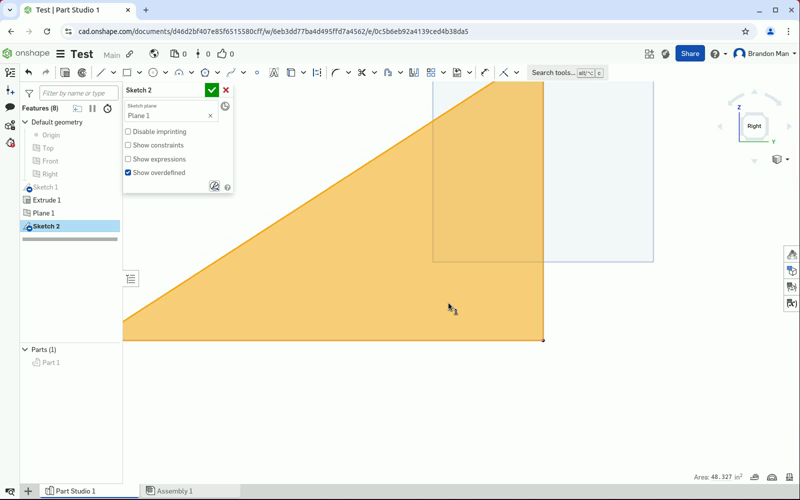
scroll(-6)
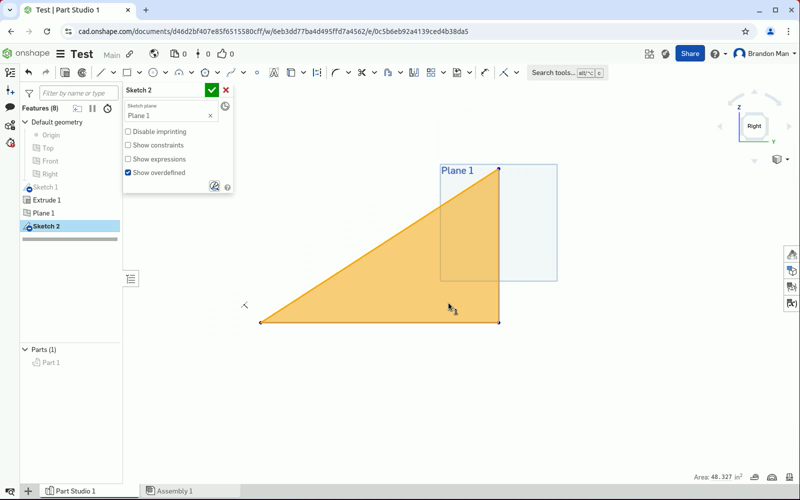
scroll(-6)
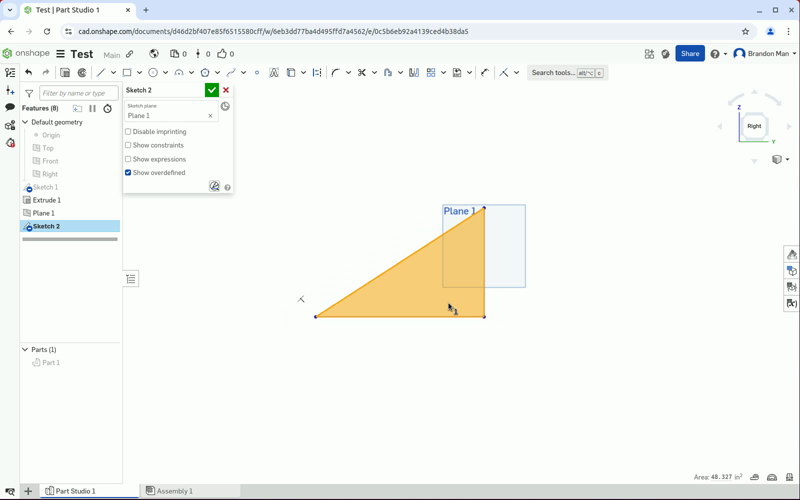
scroll(-6)
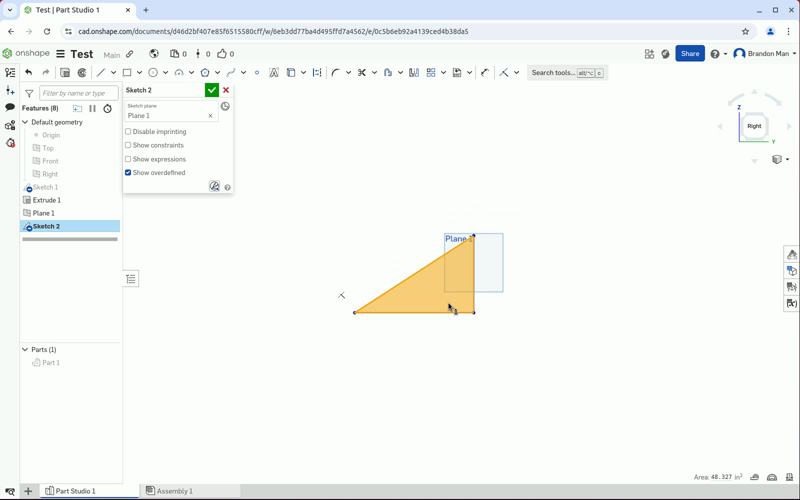
scroll(-6)
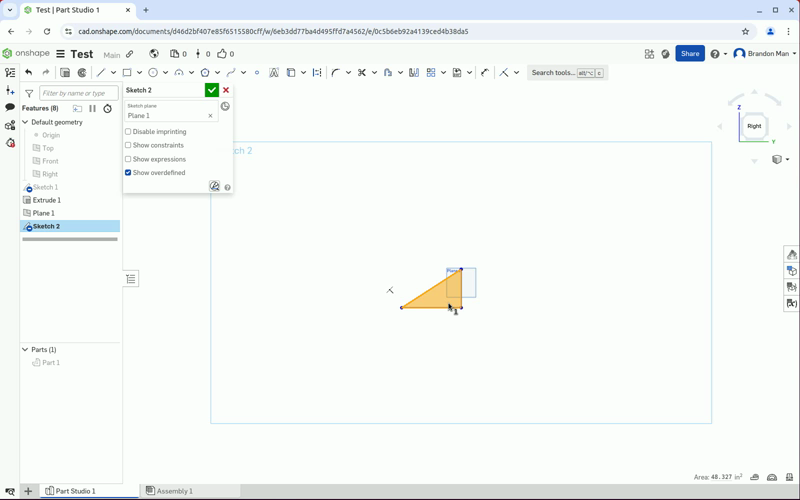
mouse_move(73, 352)
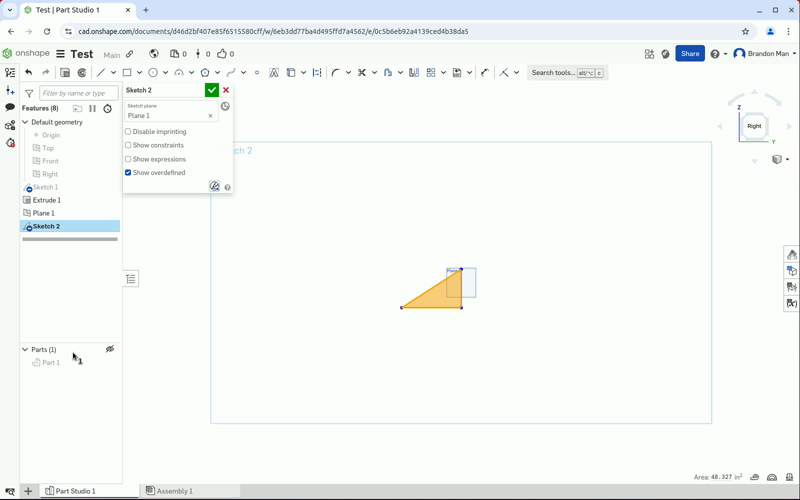
key(shift+y)
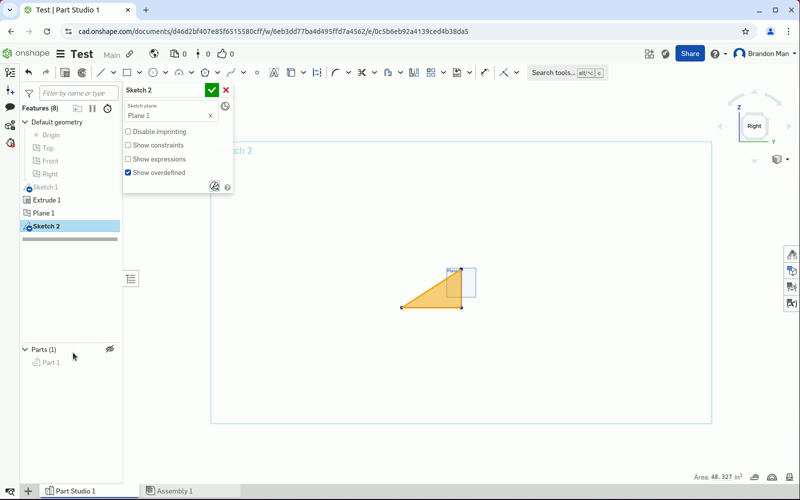
key(shift+e)
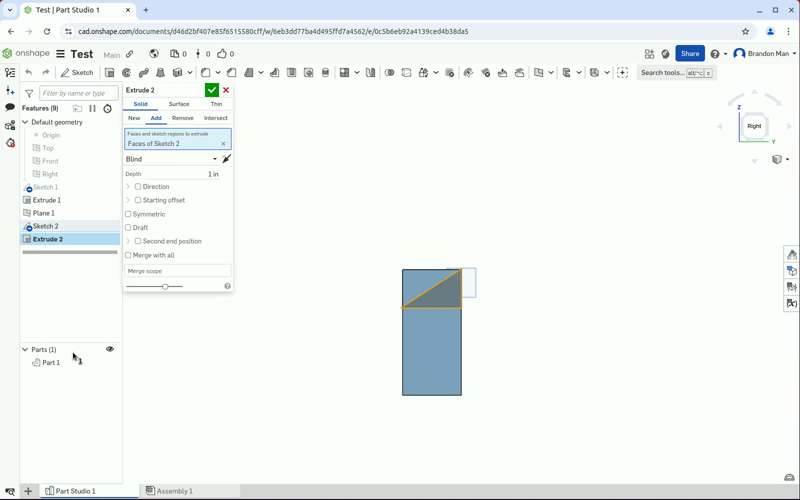
mouse_move(143, 106)
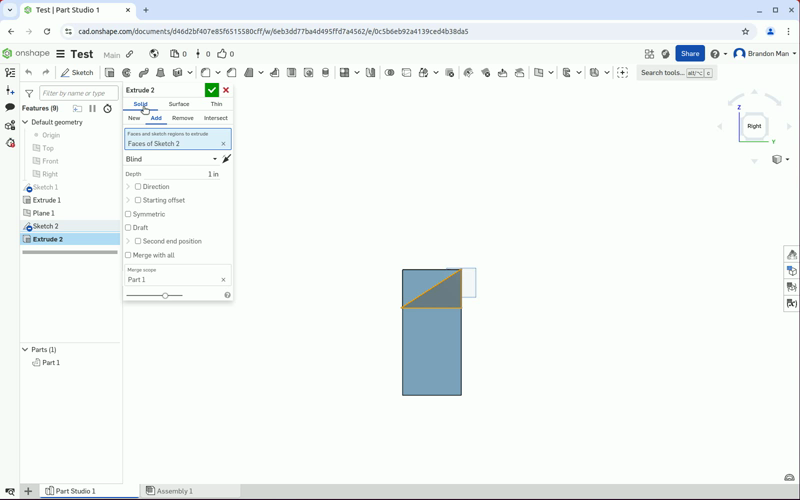
click(143, 106)
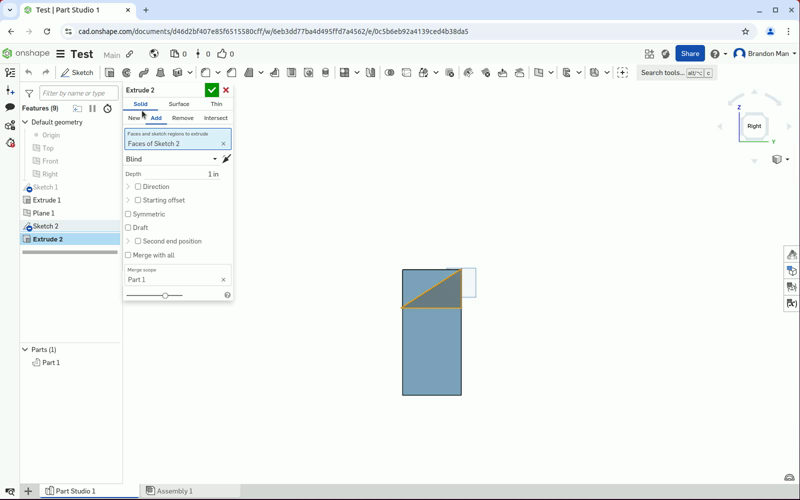
mouse_move(137, 120)
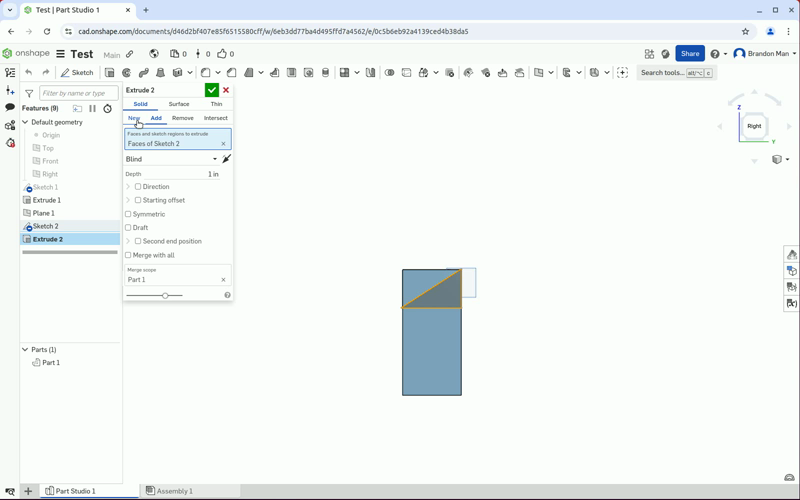
click(137, 120)
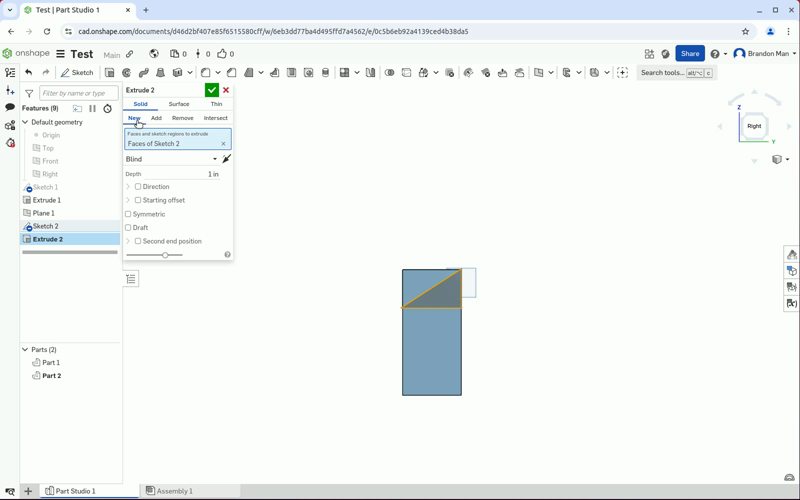
key(tab, 4)
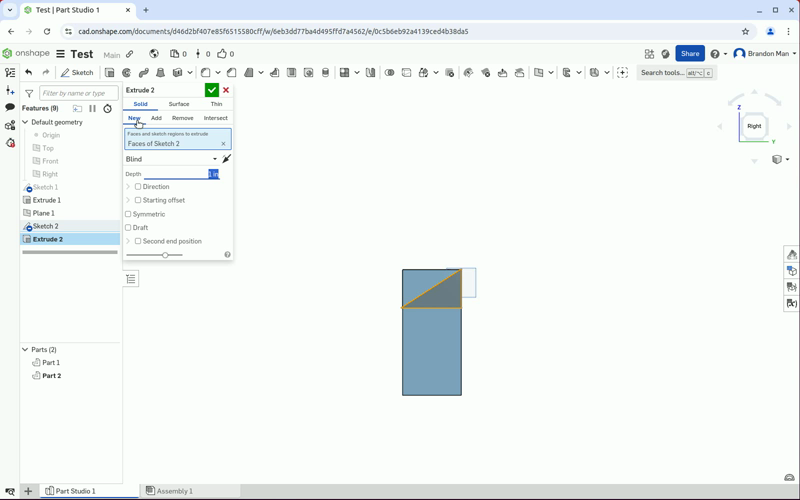
text(12.036)
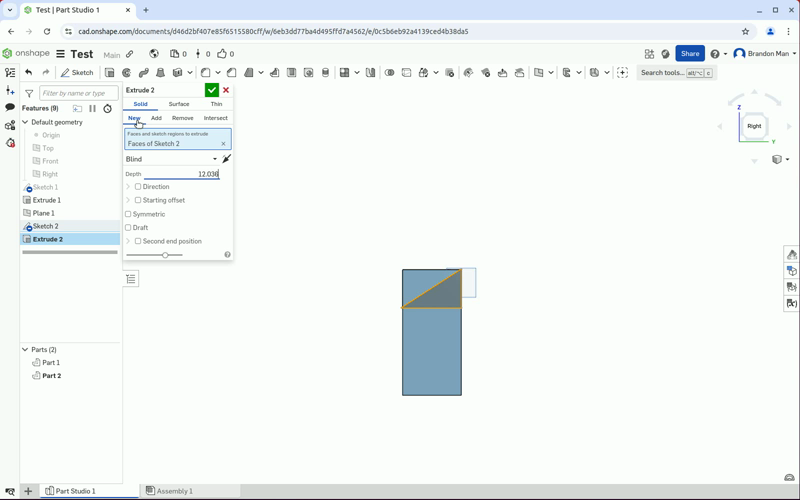
key(enter)
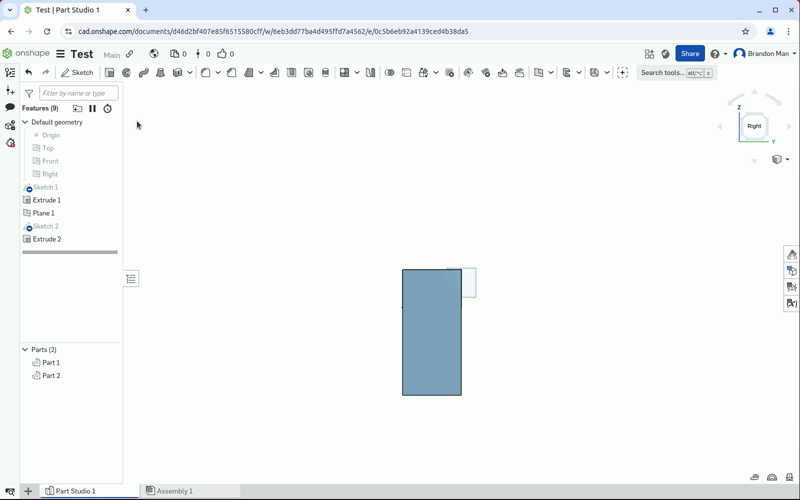
key(shift+h)
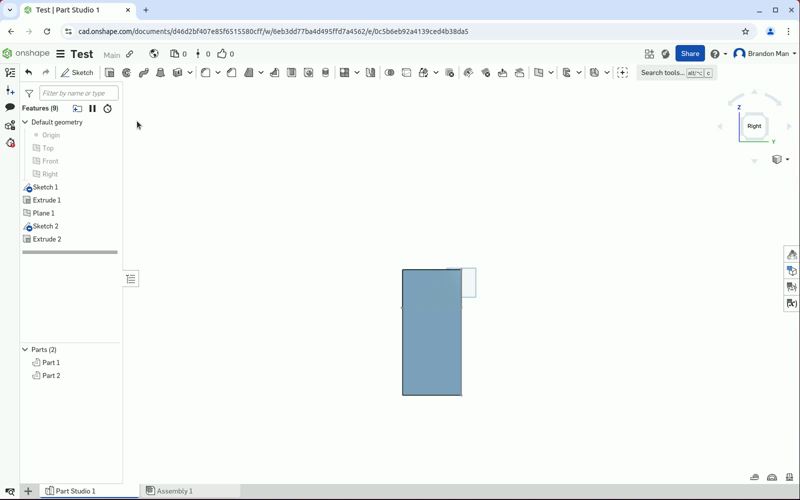
key(shift+h)
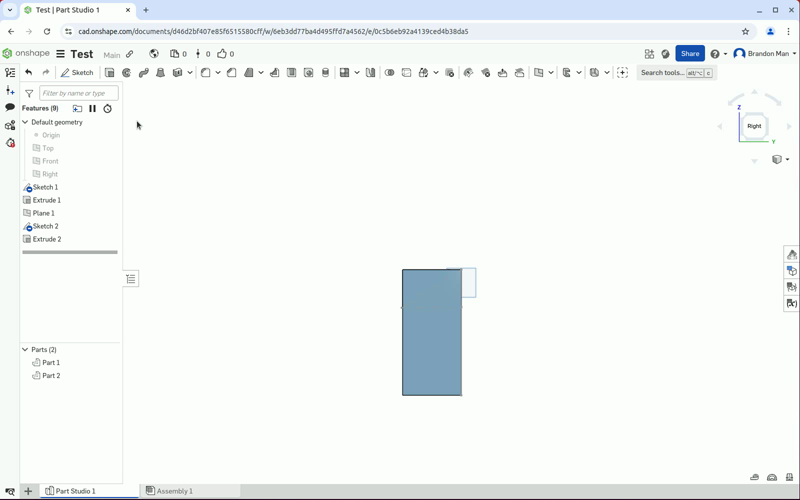
key(shift+7)
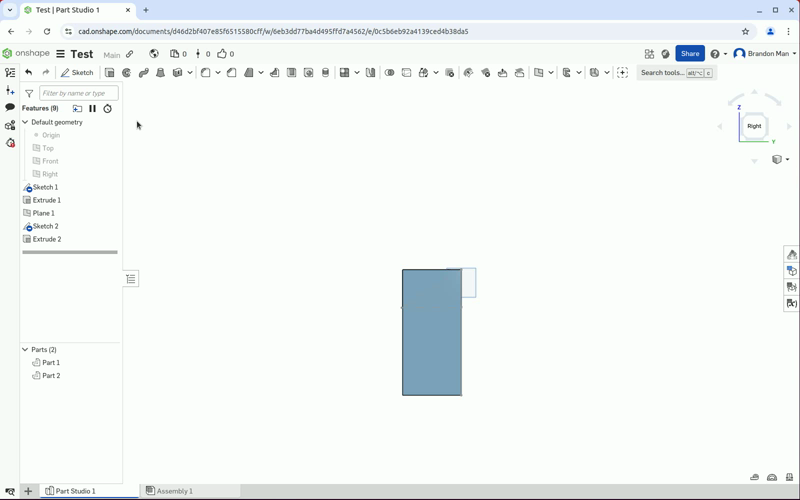
key(right, 2)
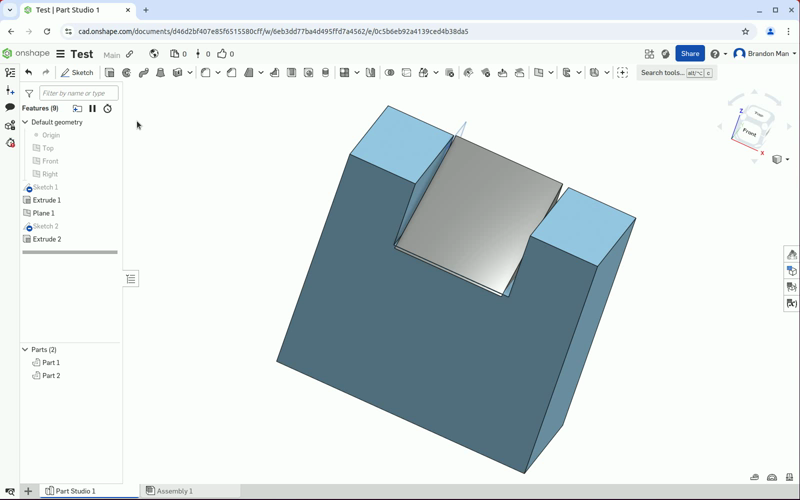
key(down, 2)
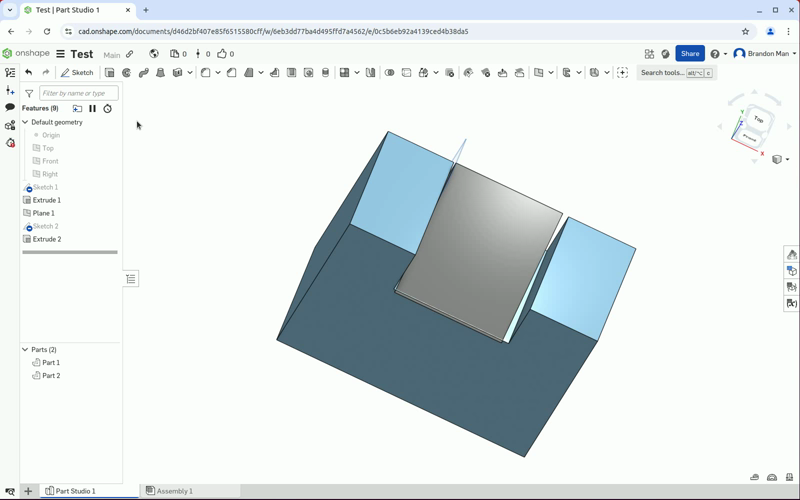
key(up, 2)
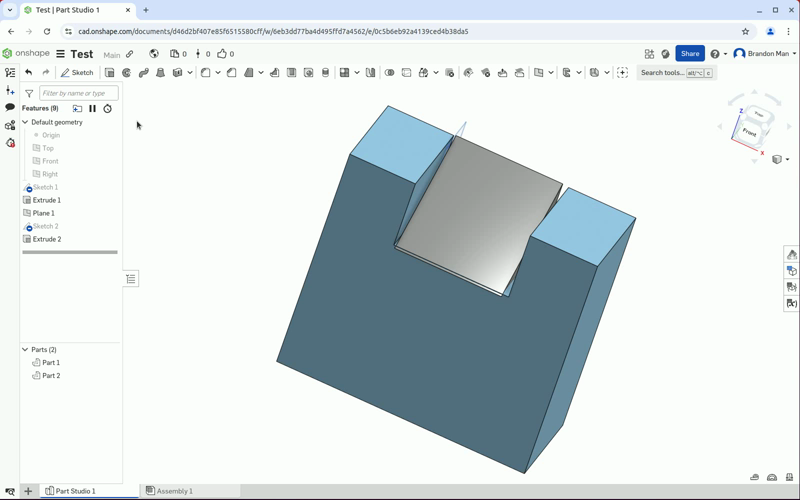
key(left, 2)
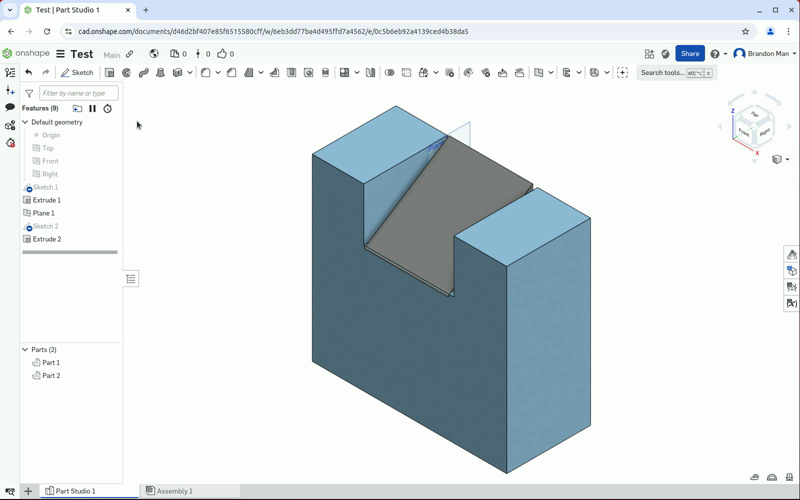
mouse_move(73, 189)
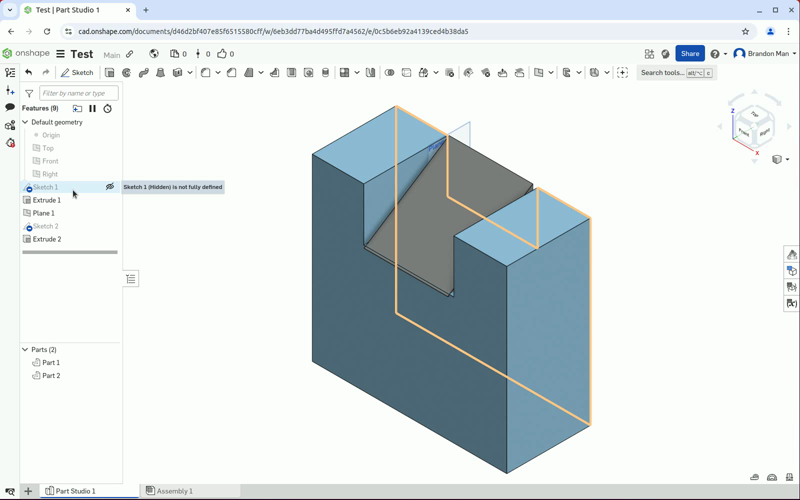
click(73, 189)